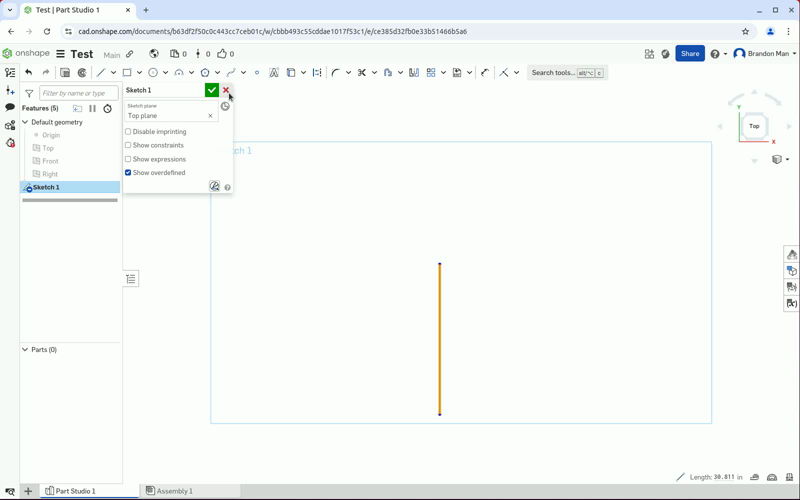
key(shift+h)
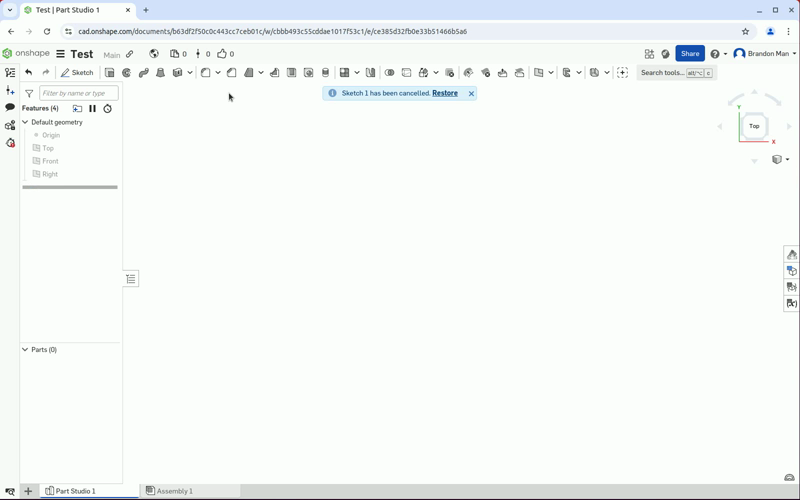
mouse_move(73, 352)
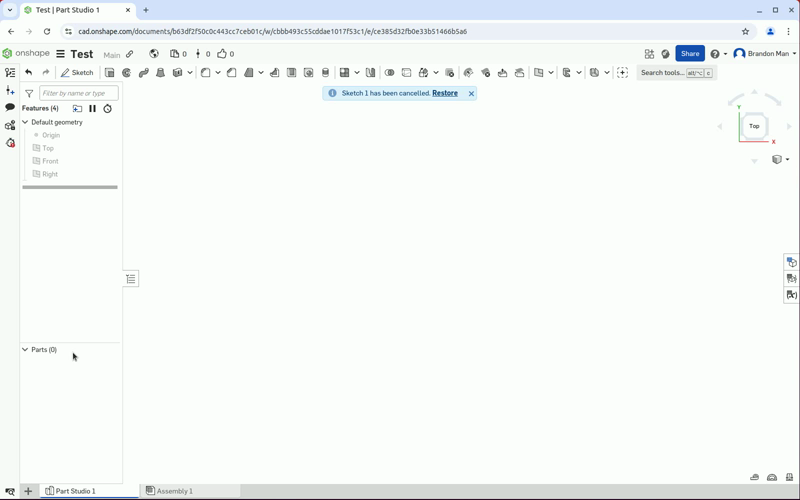
key(y)
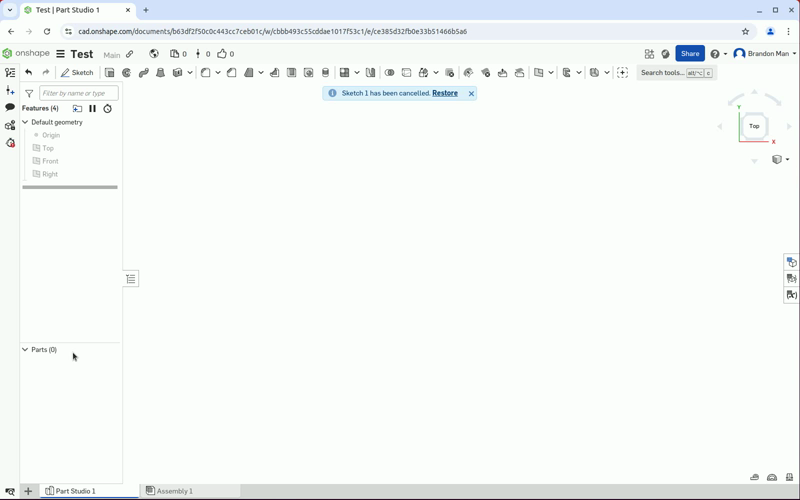
key(shift+p)
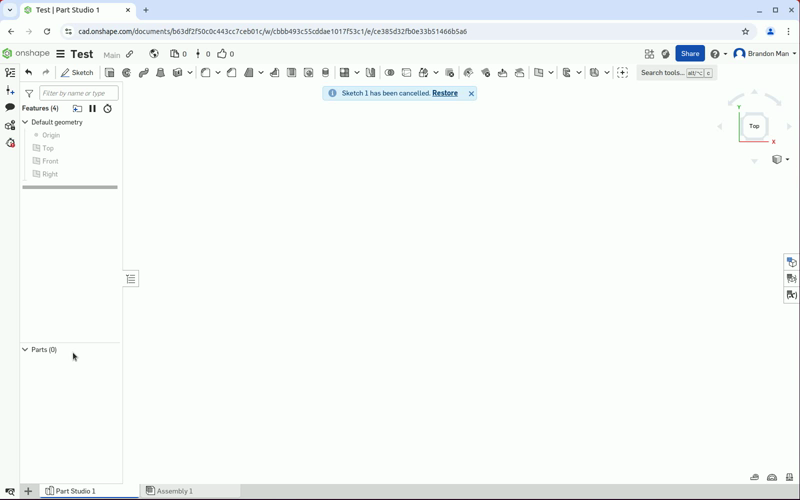
key(space)
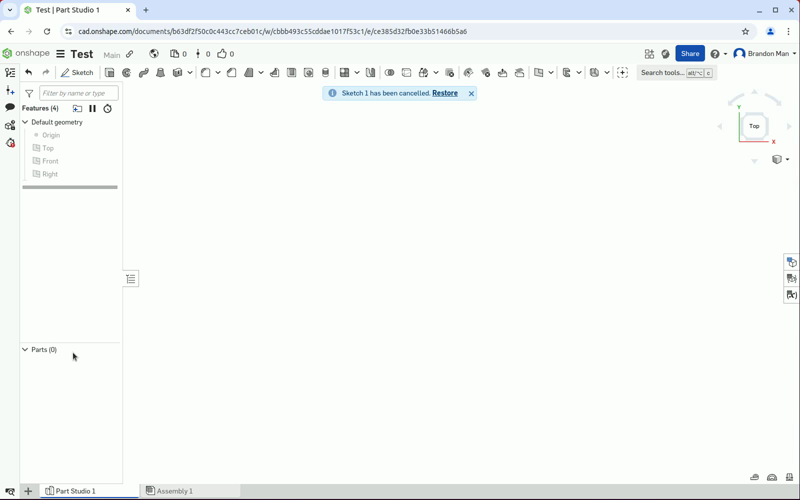
key_down(shift)
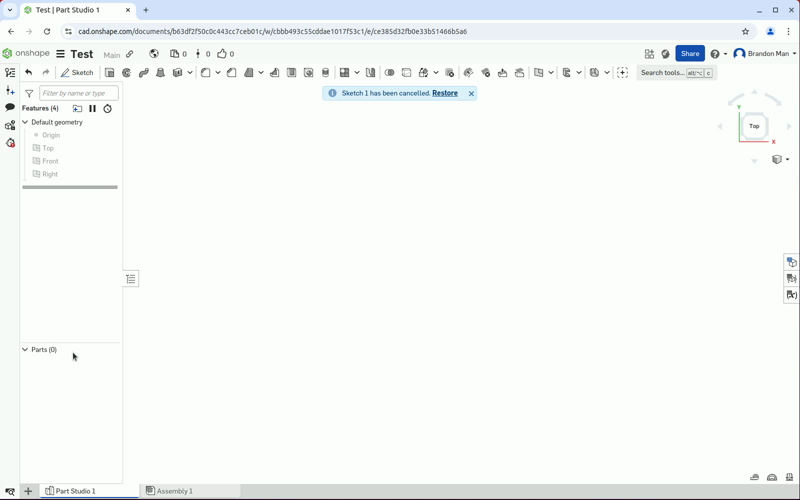
key(up)
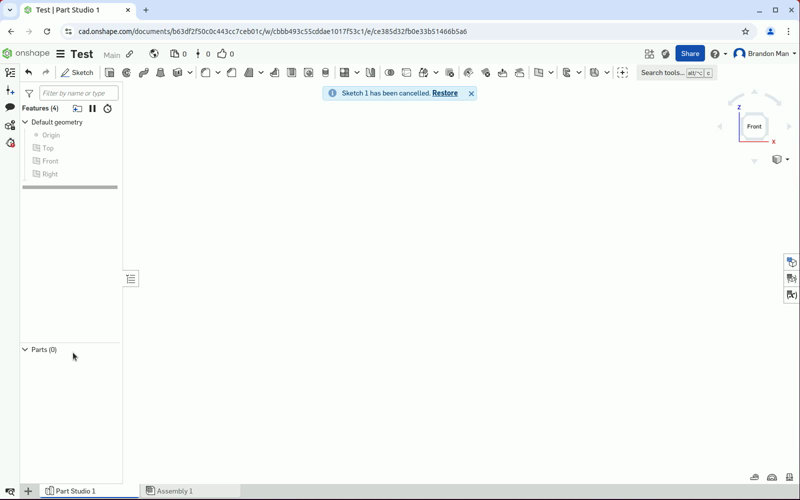
key_up(shift)
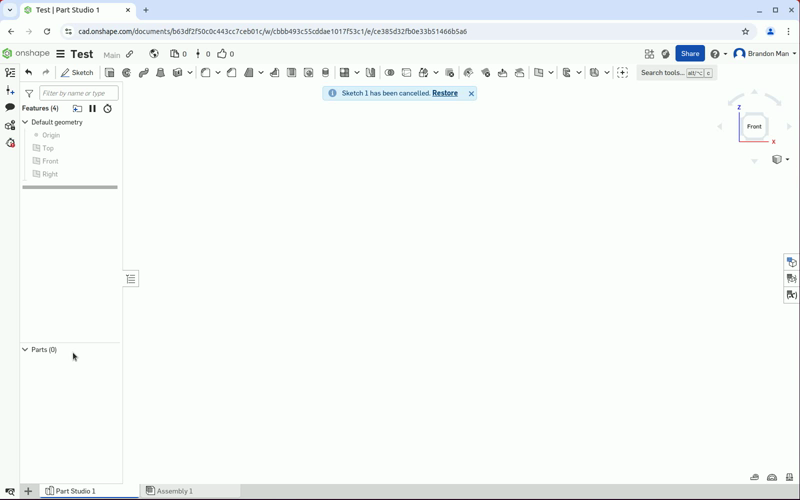
mouse_move(73, 352)
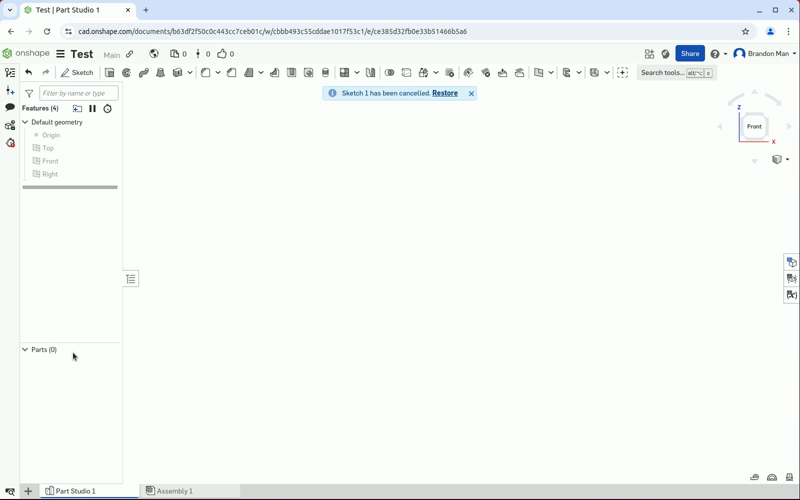
key(shift+y)
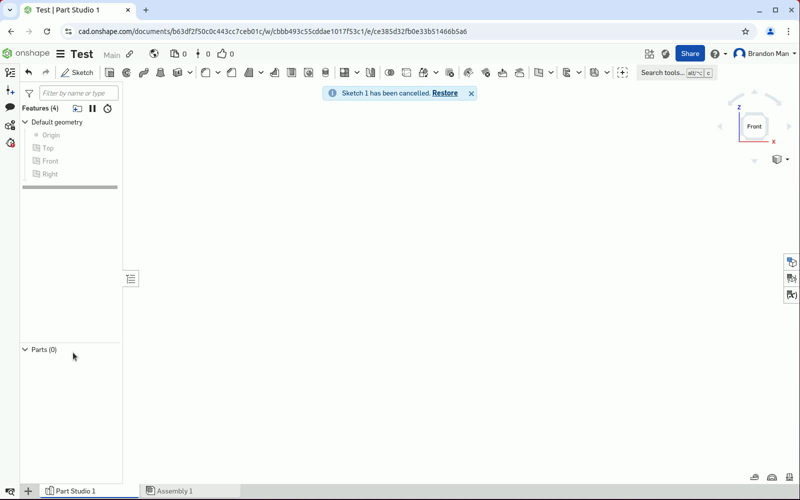
key(shift+s)
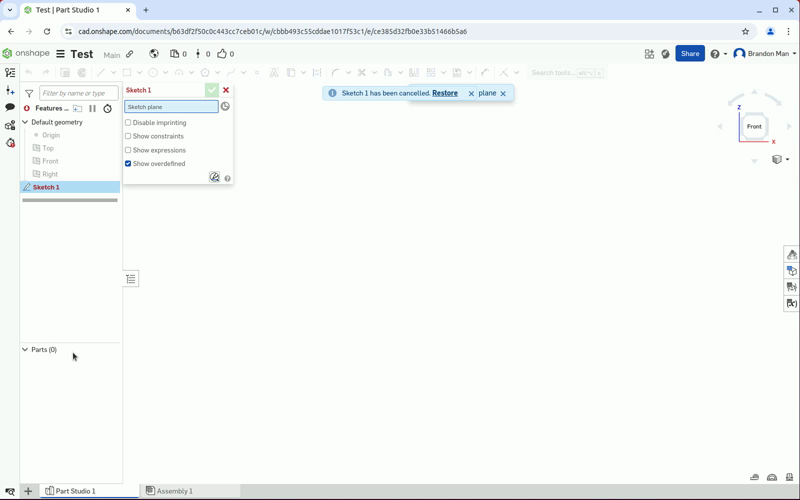
mouse_move(73, 163)
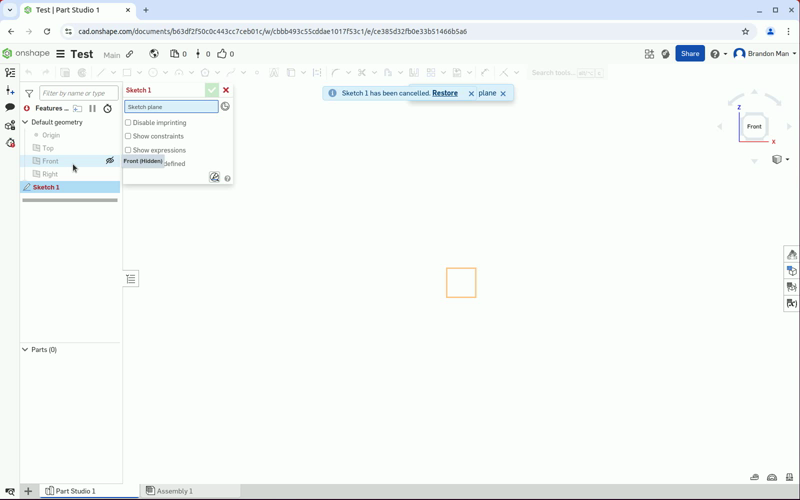
click(73, 163)
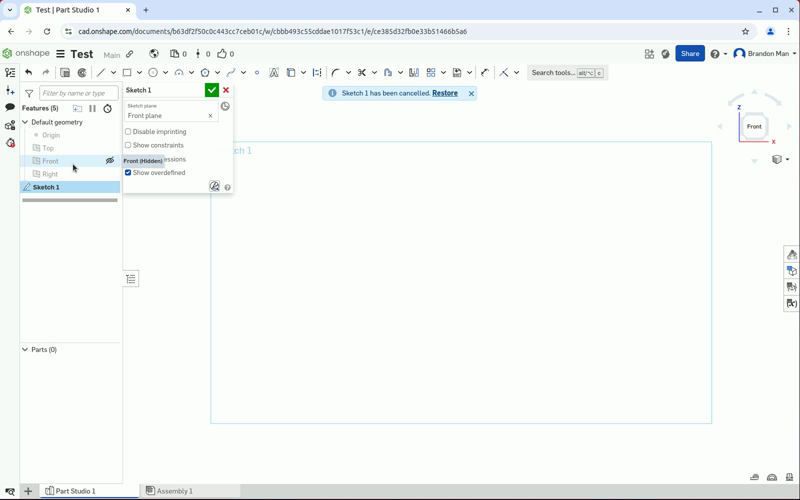
mouse_move(73, 352)
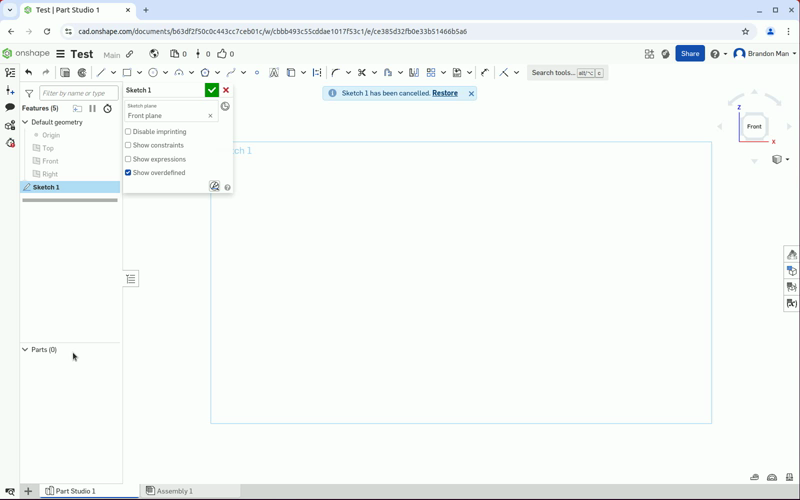
key(y)
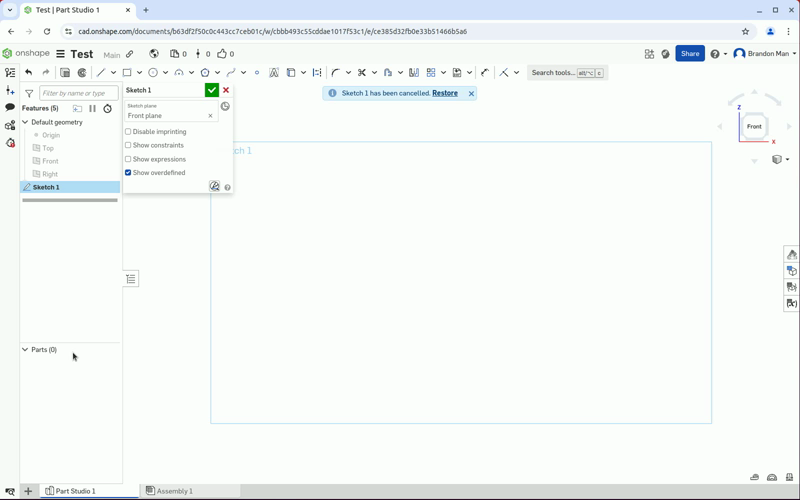
key(l)
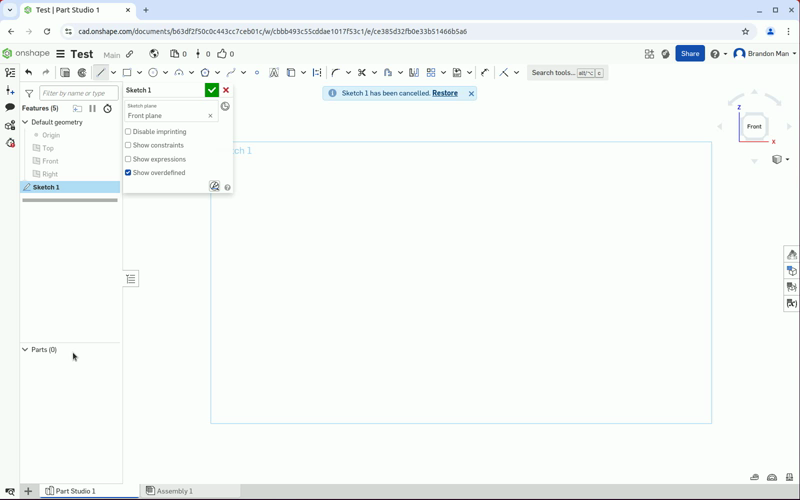
key_down(shift)
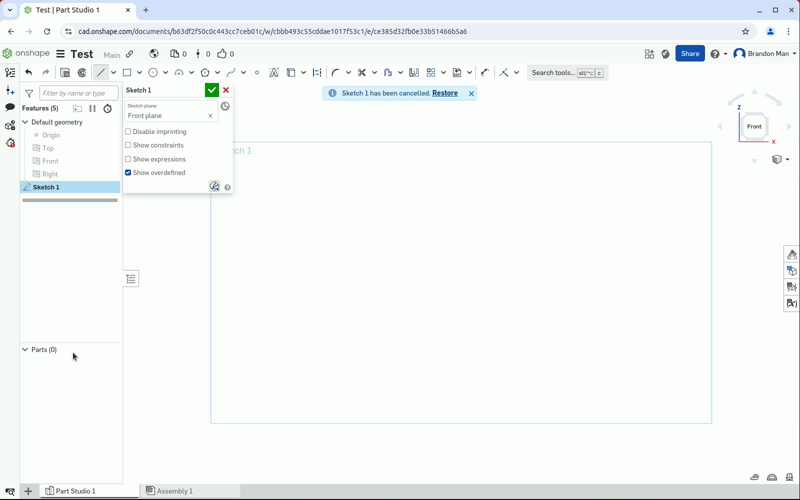
mouse_move(348, 280)
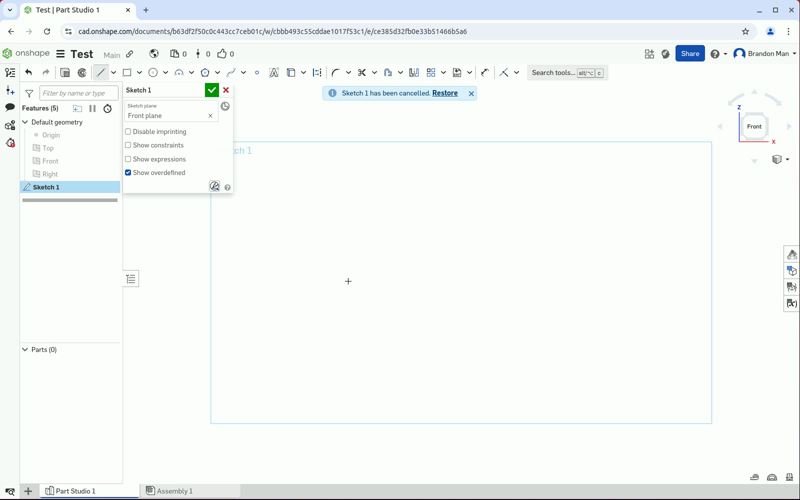
click(348, 280)
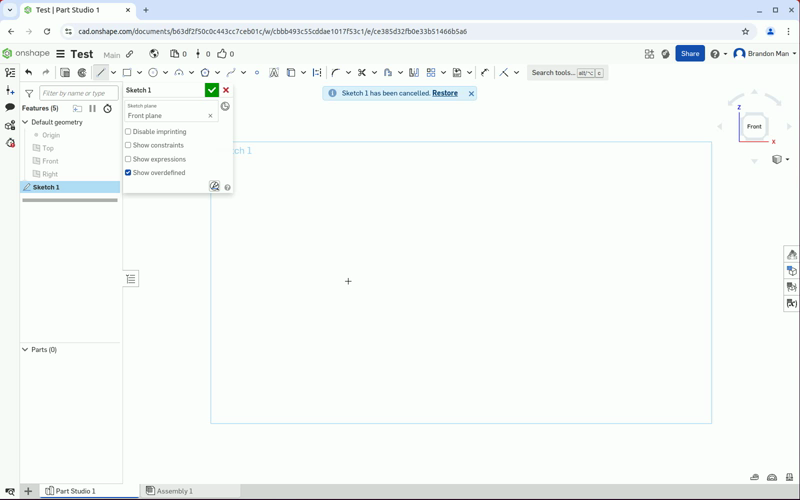
key_up(shift)
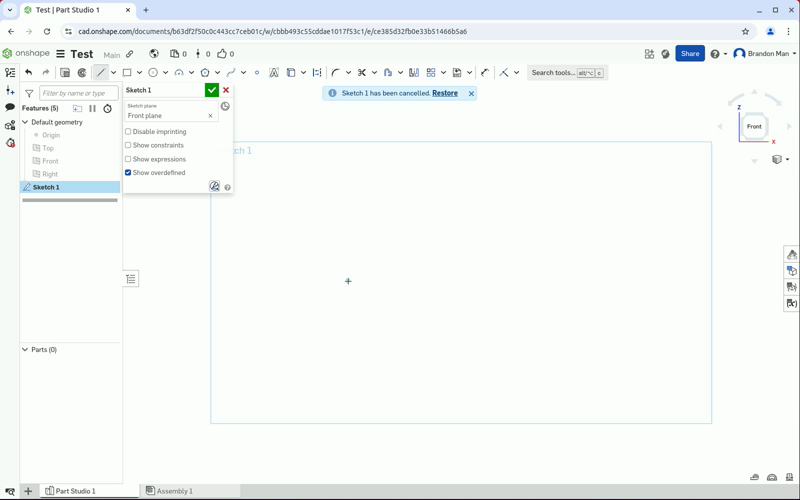
key_down(shift)
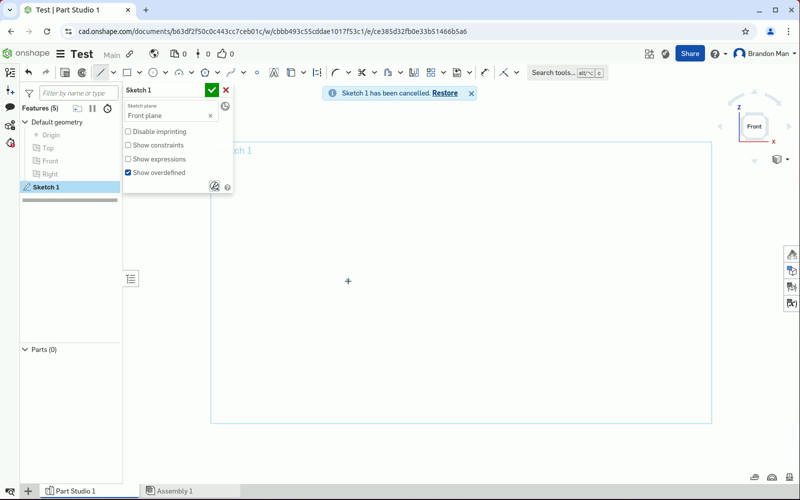
mouse_move(378, 280)
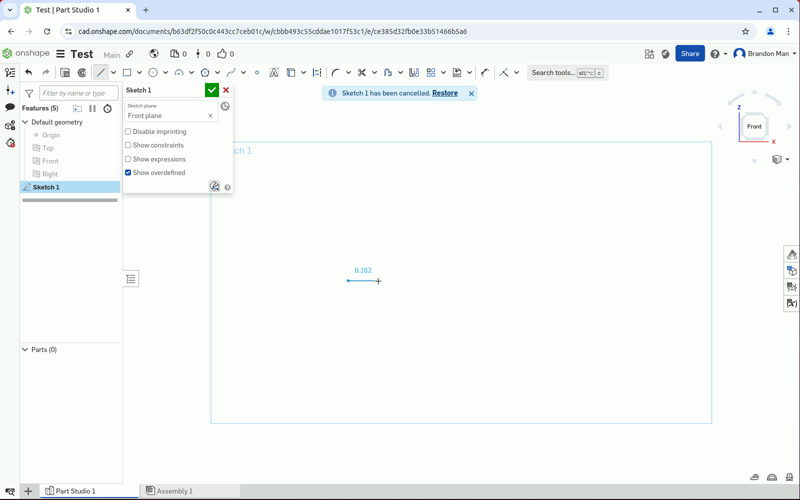
mouse_move(388, 280)
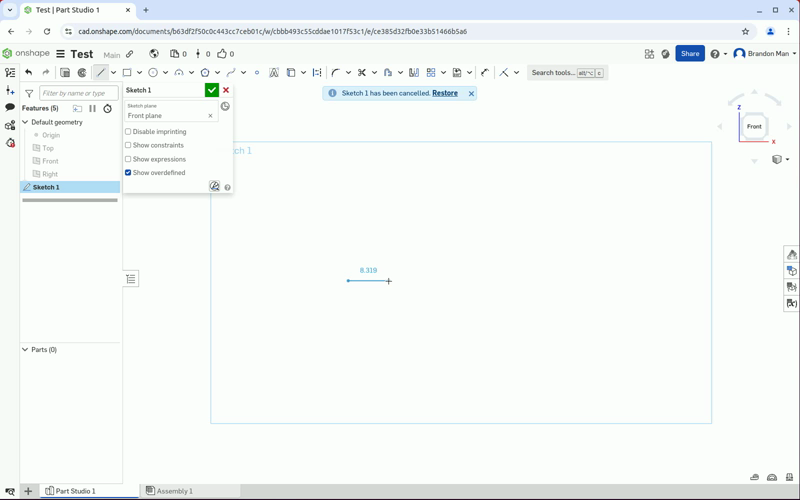
click(388, 280)
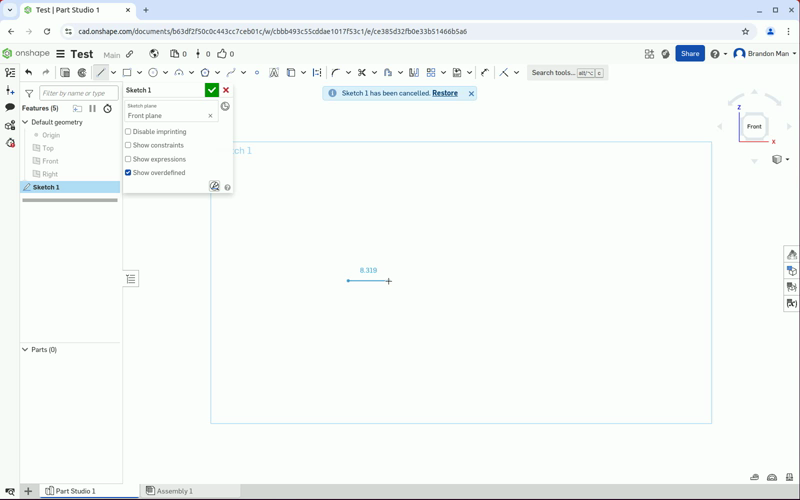
key_up(shift)
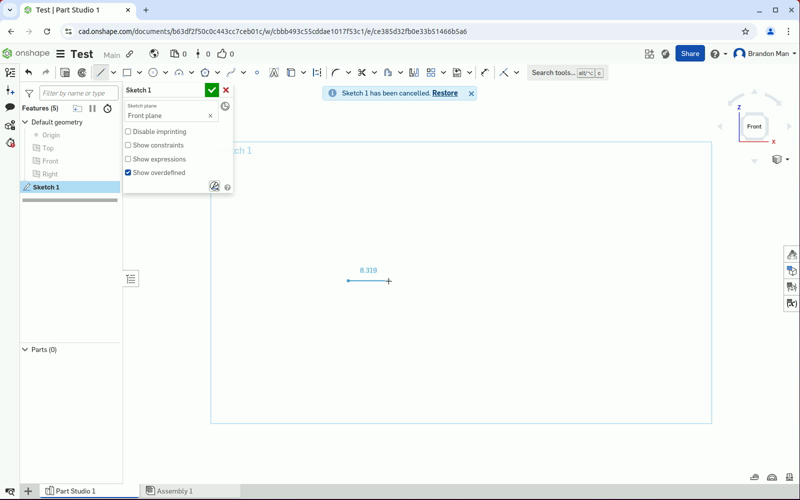
key_down(shift)
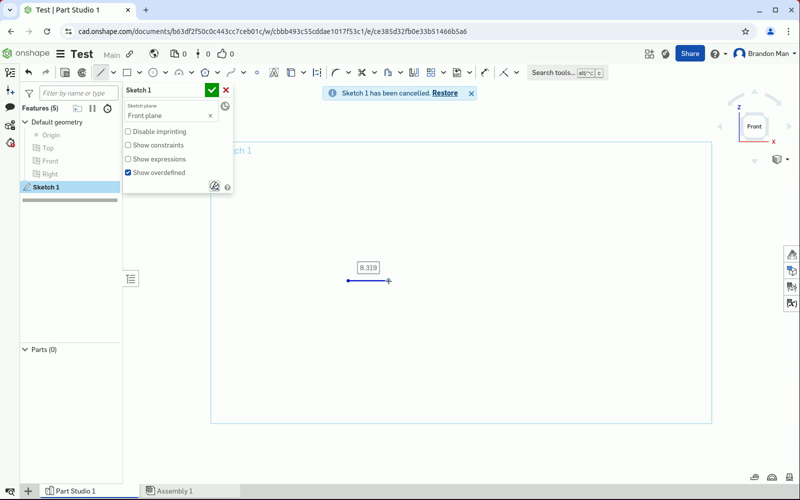
mouse_move(418, 280)
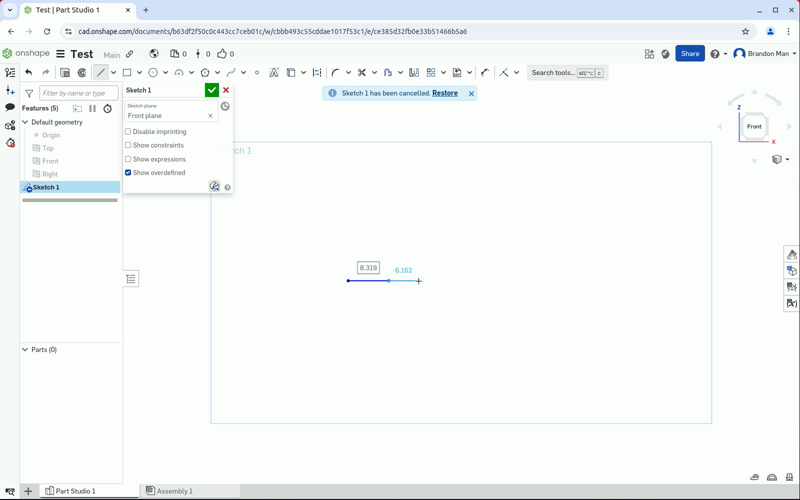
mouse_move(388, 248)
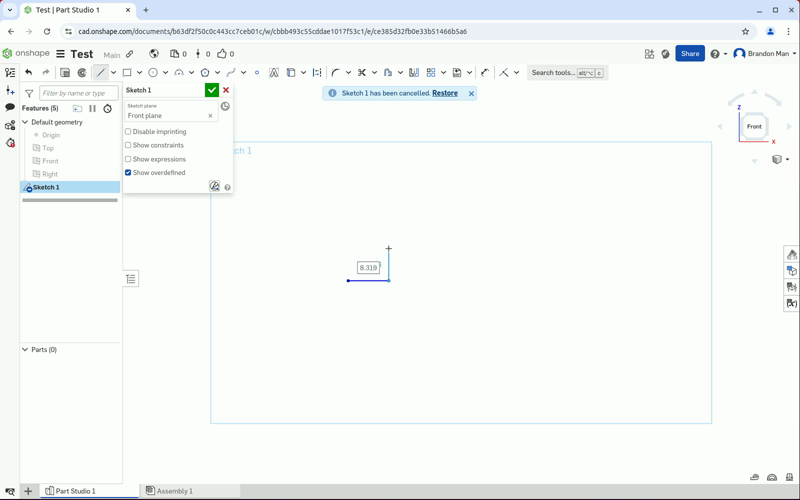
click(388, 248)
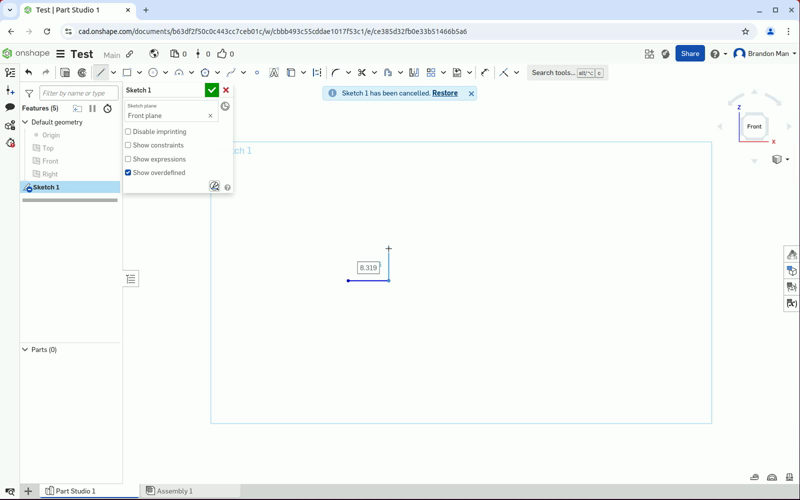
key_up(shift)
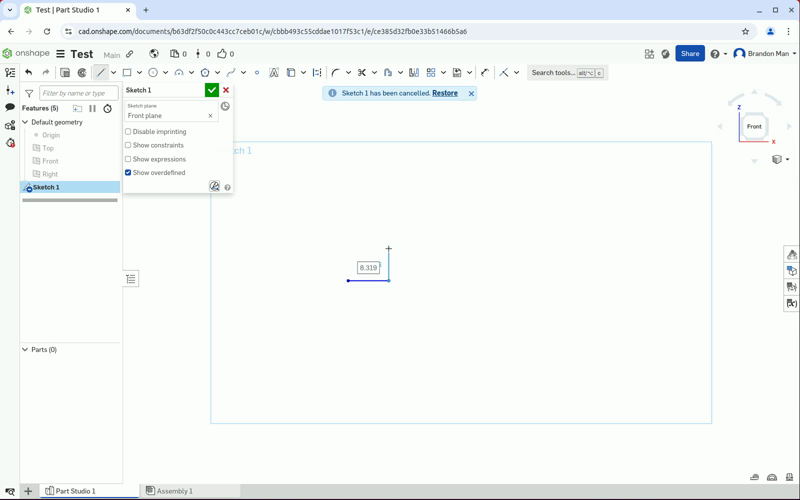
key_down(shift)
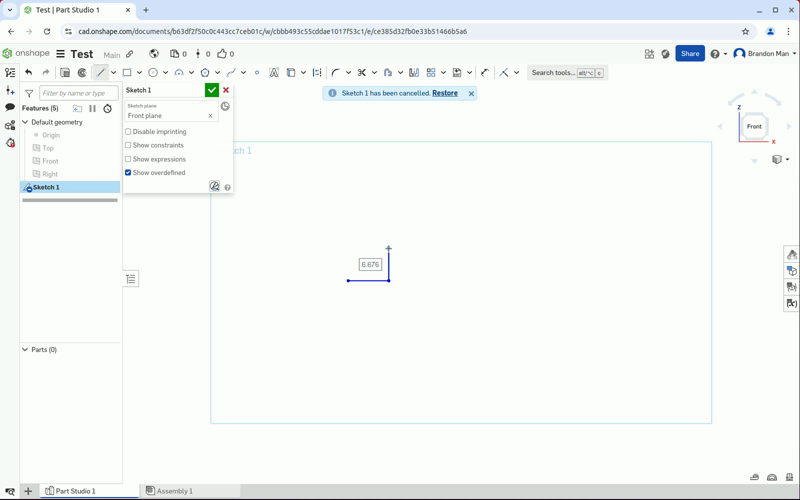
mouse_move(418, 248)
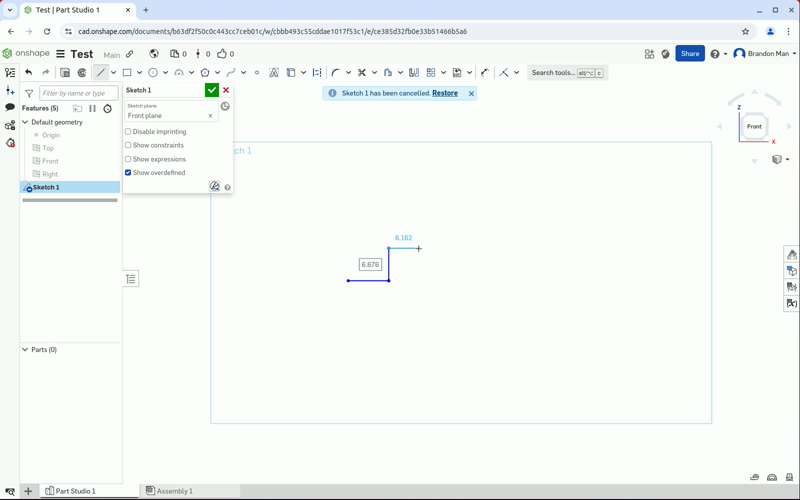
mouse_move(348, 248)
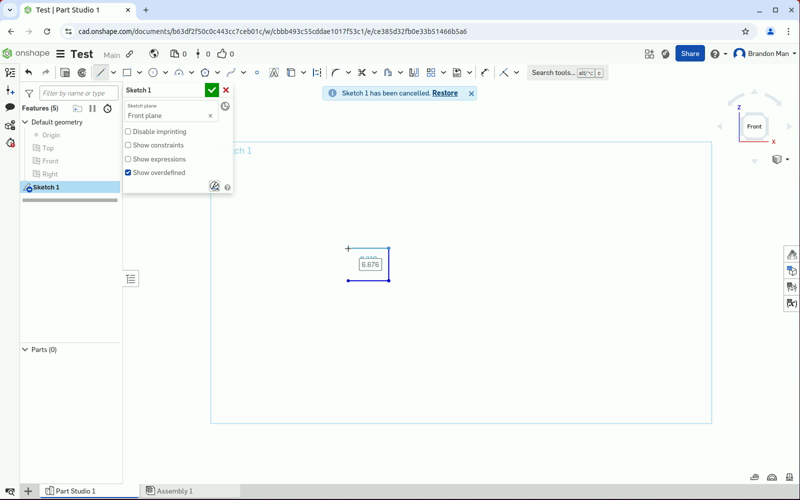
click(348, 248)
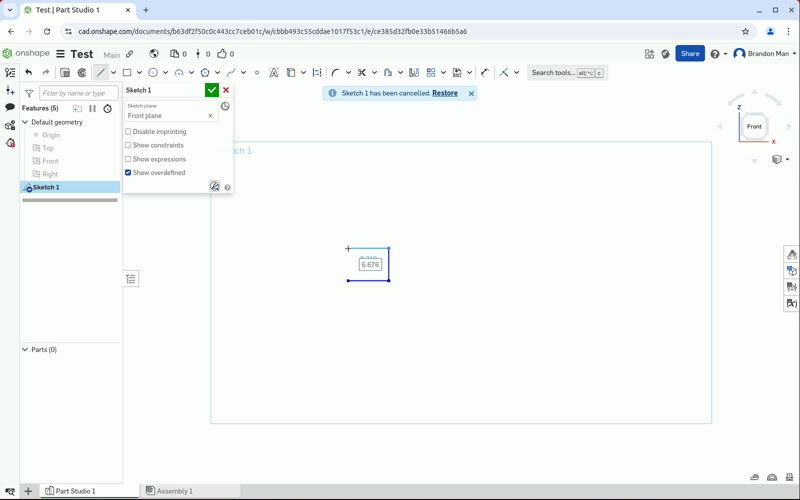
key_up(shift)
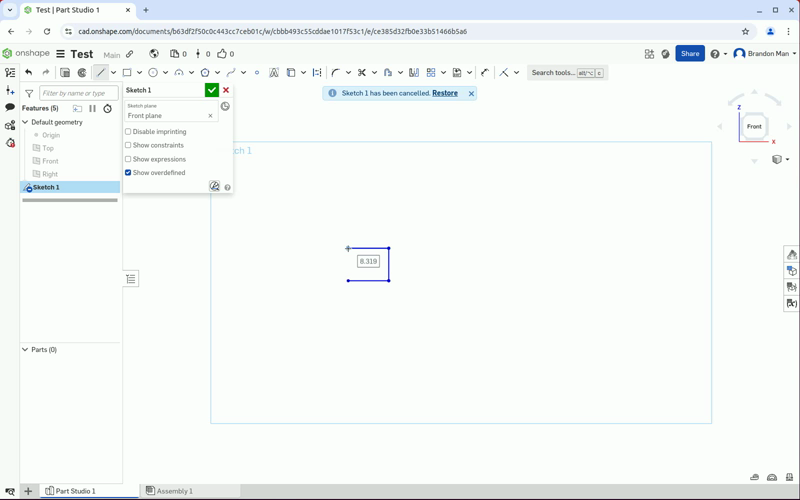
mouse_move(378, 248)
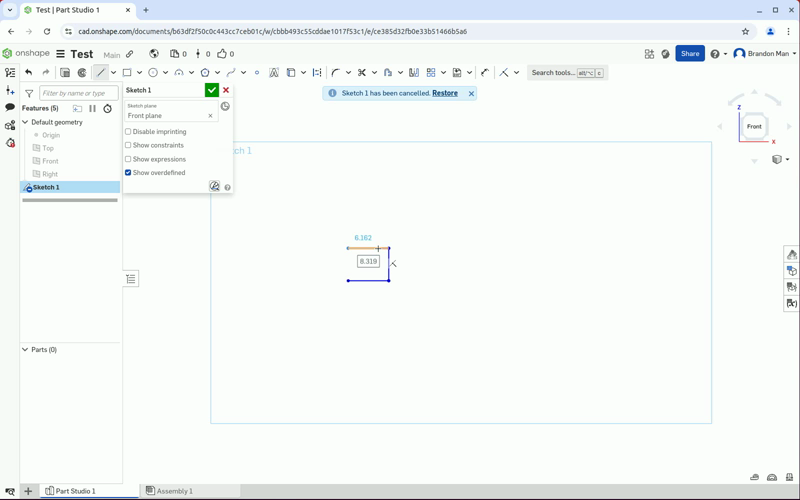
key_down(shift)
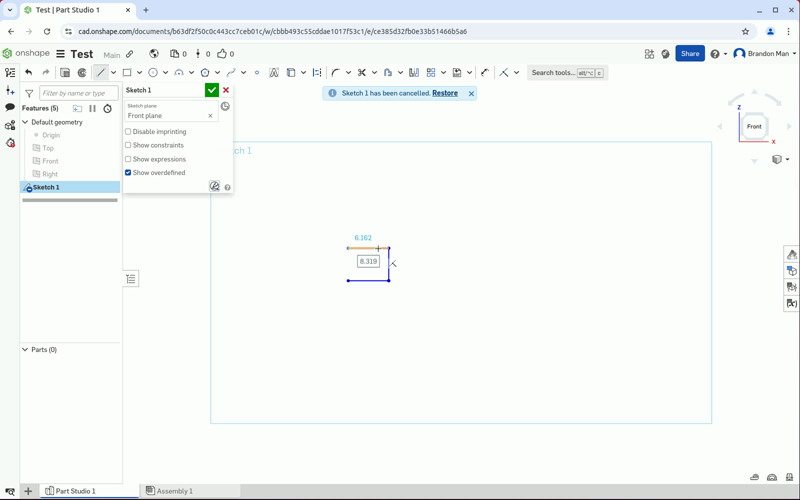
mouse_move(348, 280)
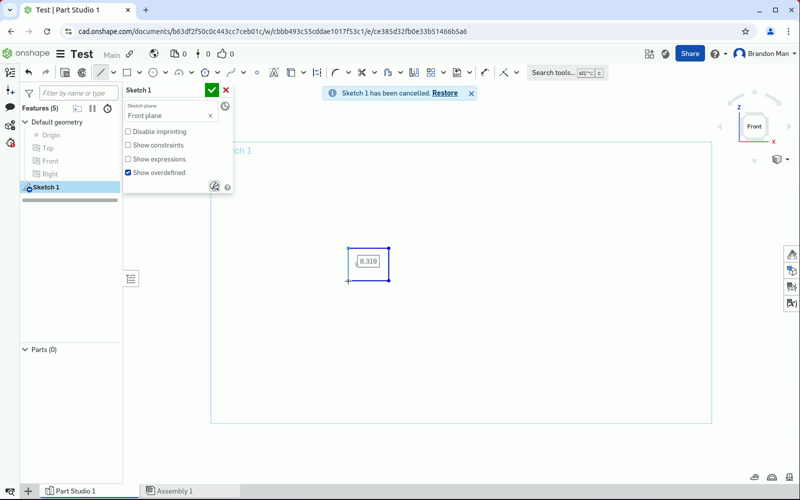
key_up(shift)
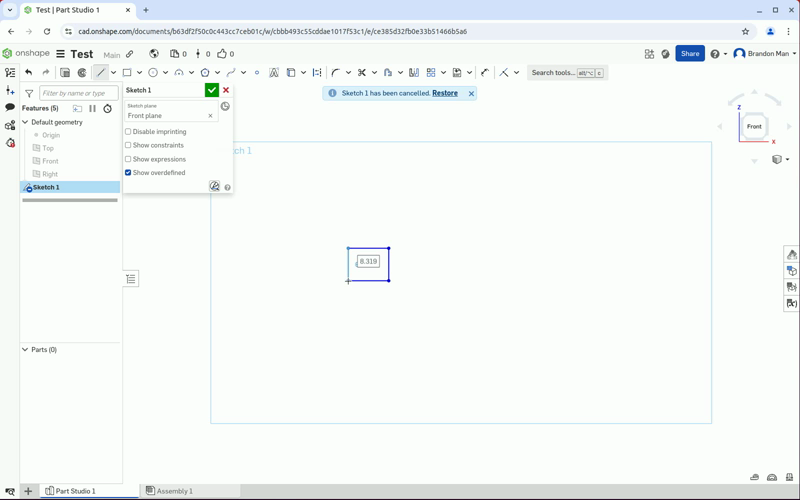
click(348, 280)
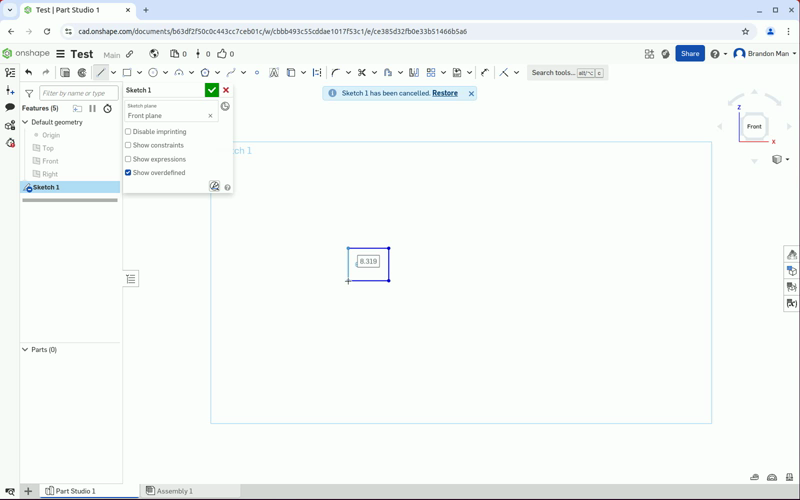
key(esc)
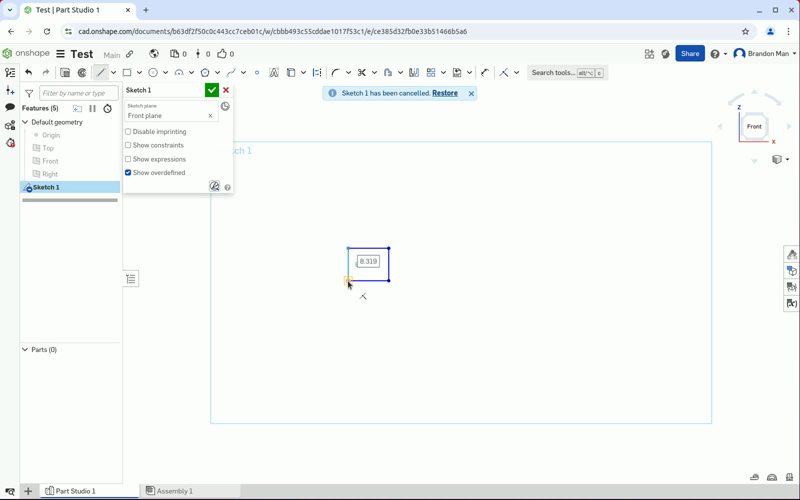
mouse_move(374, 258)
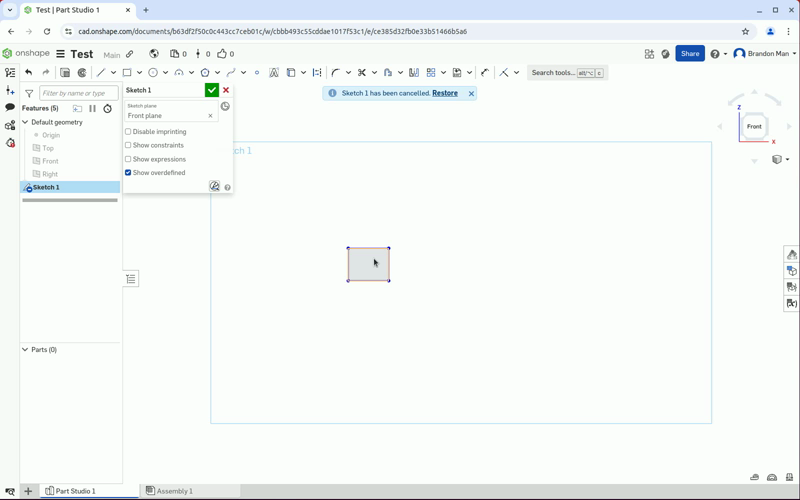
scroll(6)
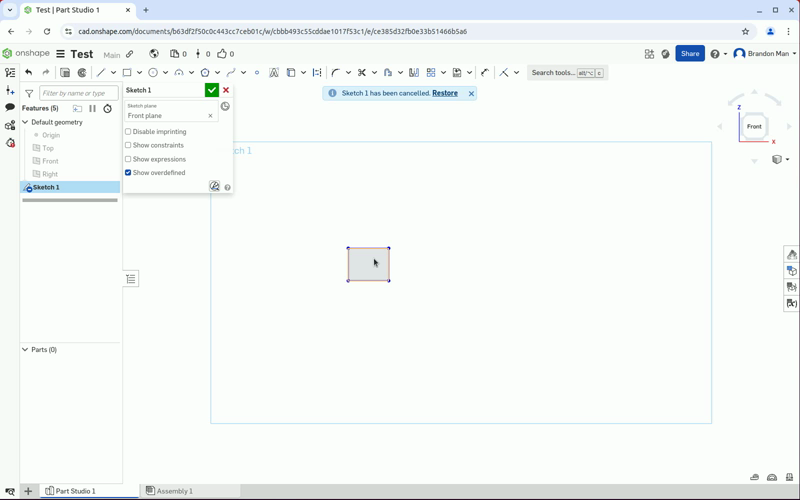
scroll(6)
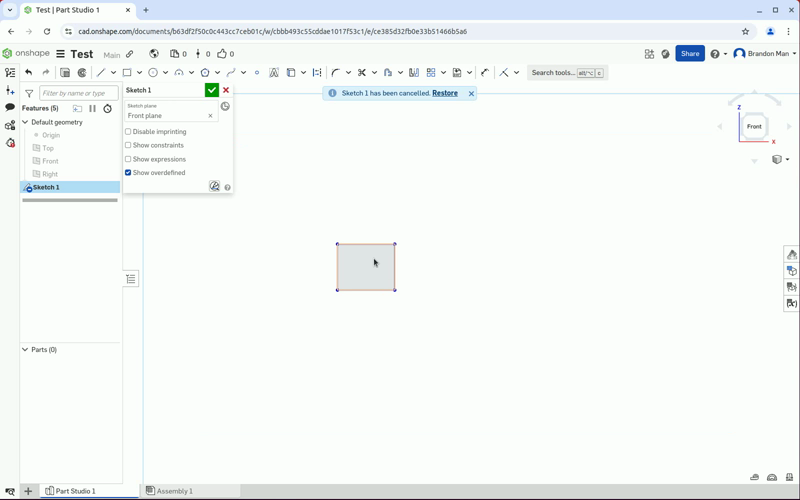
scroll(6)
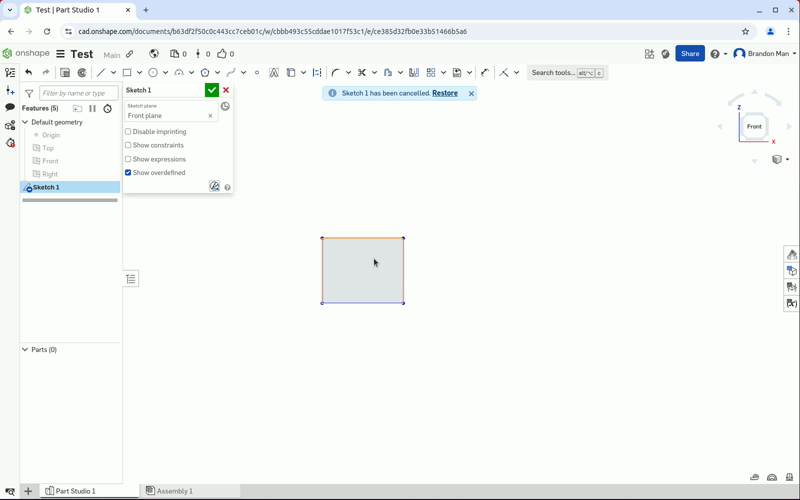
scroll(6)
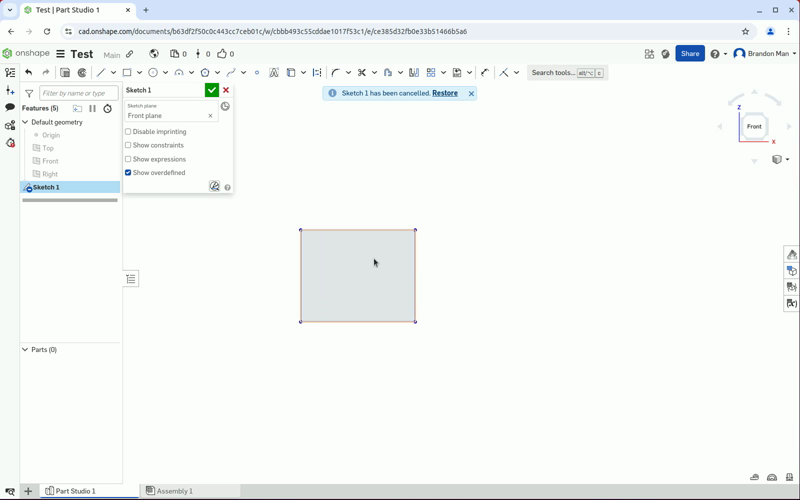
scroll(6)
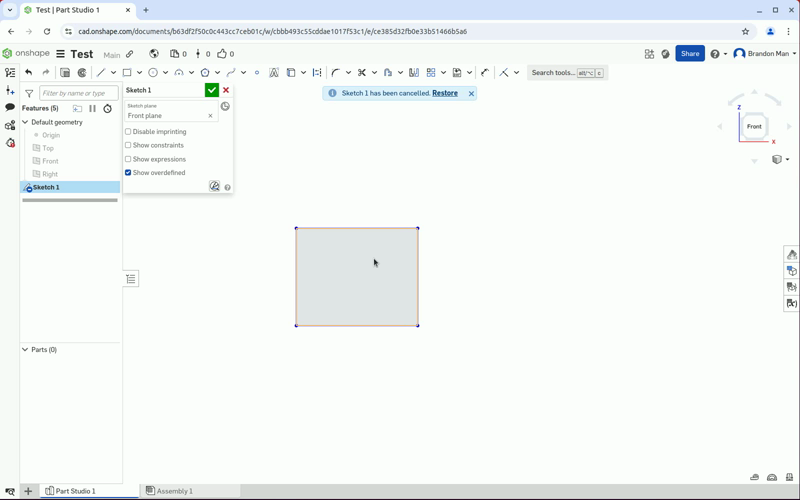
scroll(6)
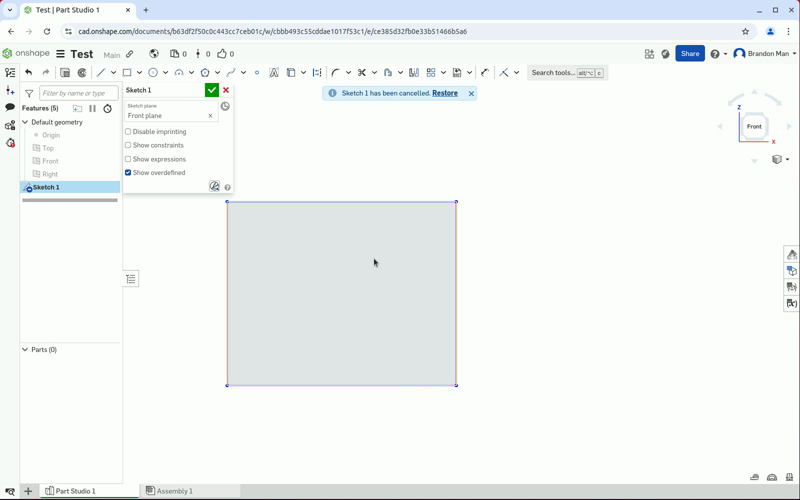
scroll(6)
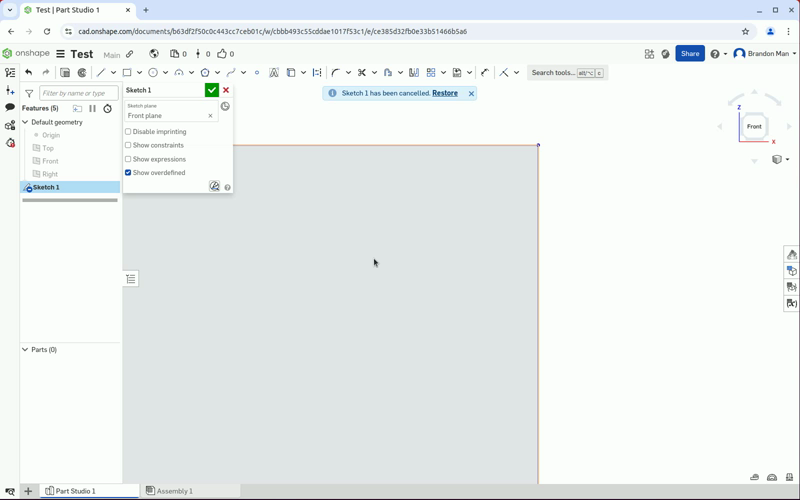
click(374, 258)
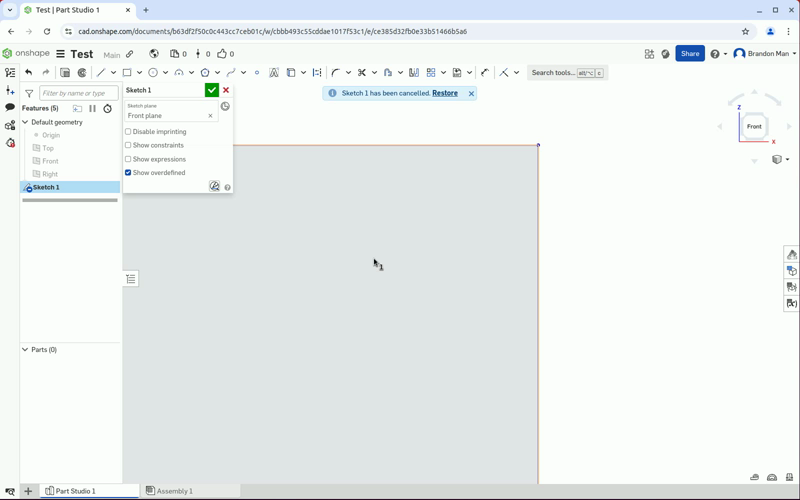
scroll(-6)
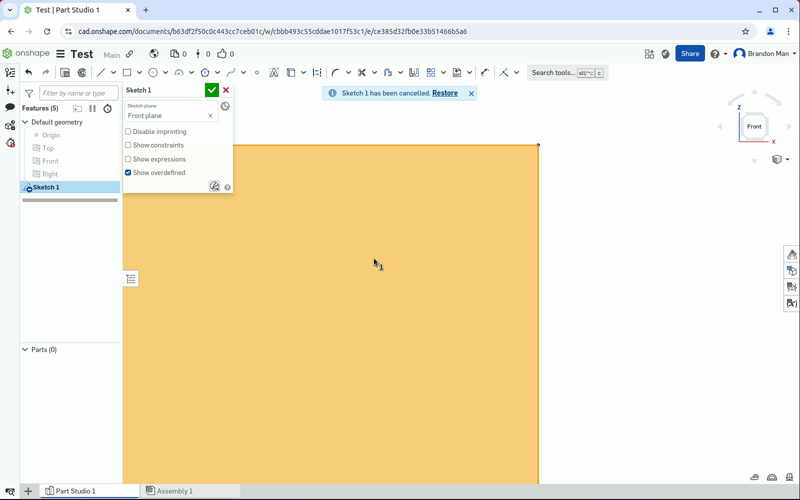
scroll(-6)
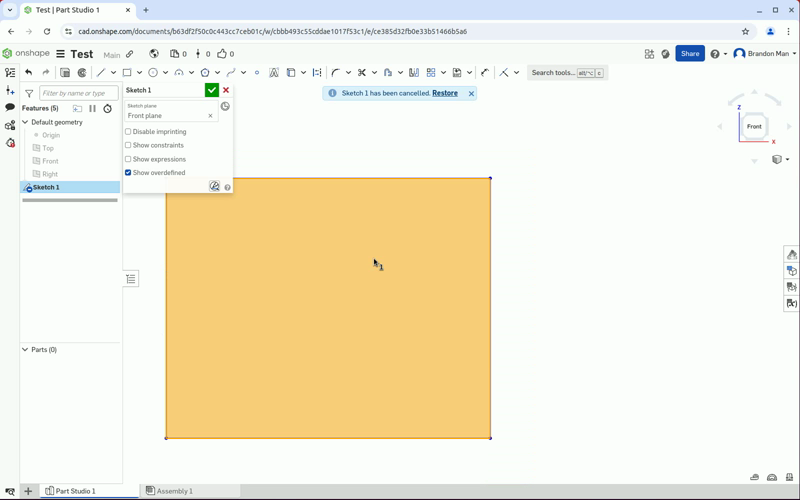
scroll(-6)
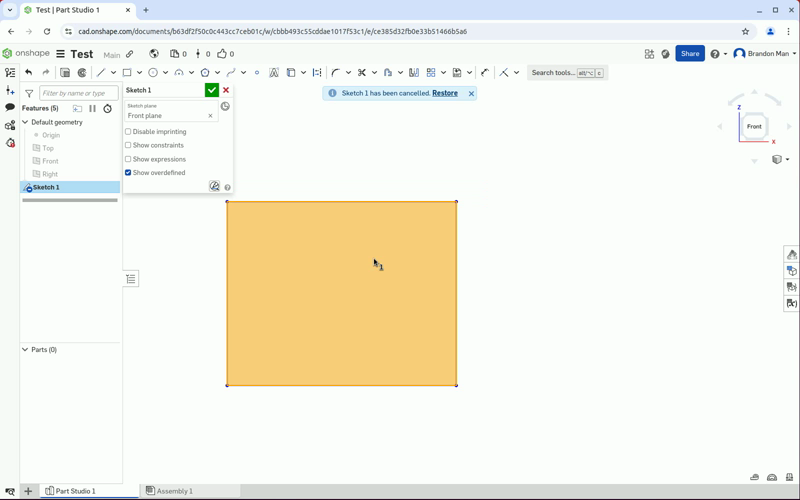
scroll(-6)
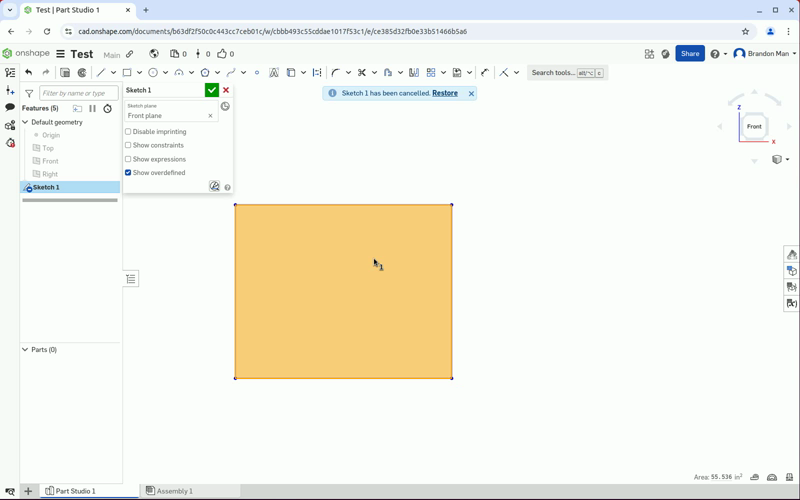
scroll(-6)
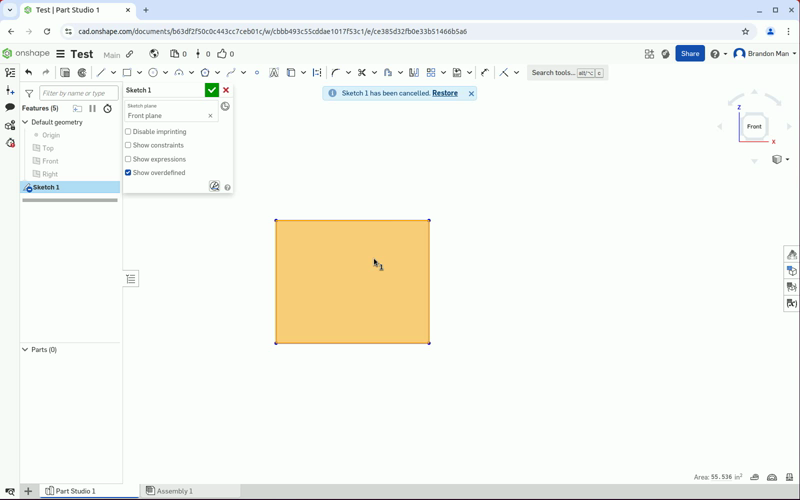
scroll(-6)
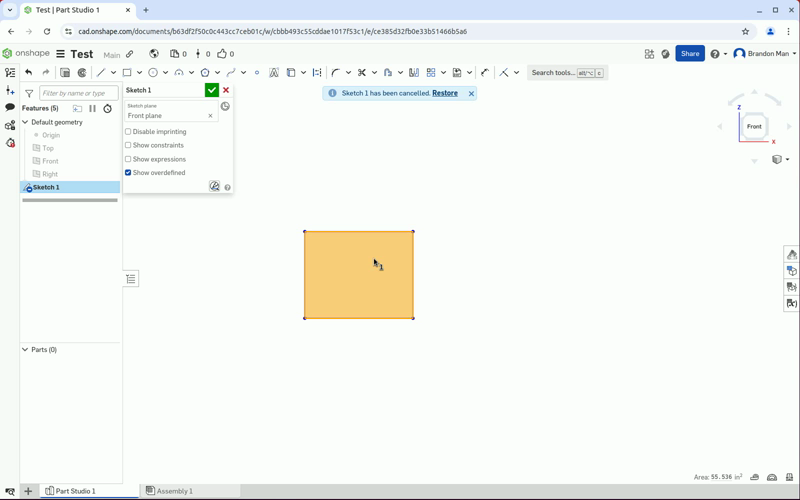
scroll(-6)
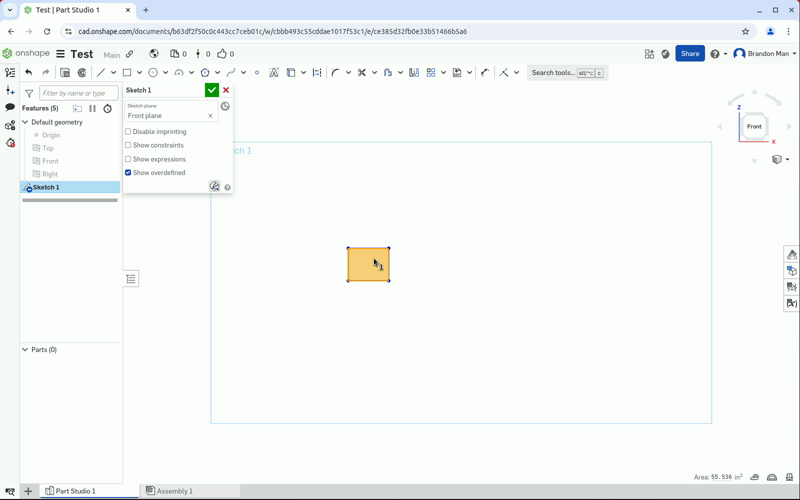
mouse_move(73, 352)
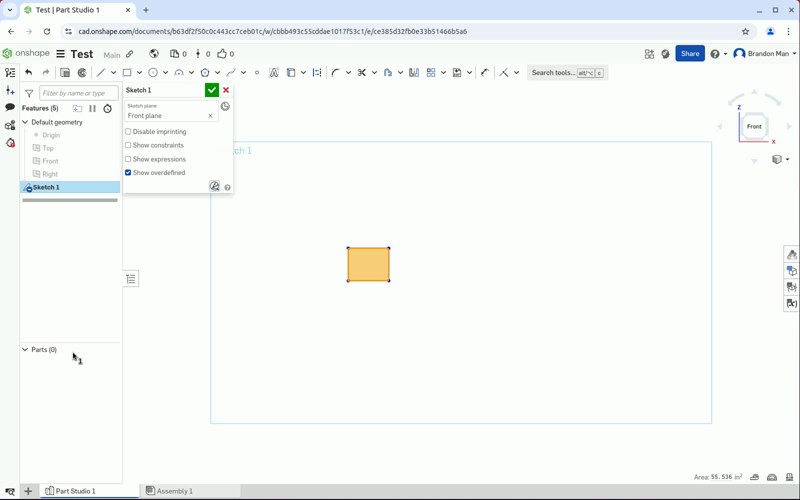
key(shift+y)
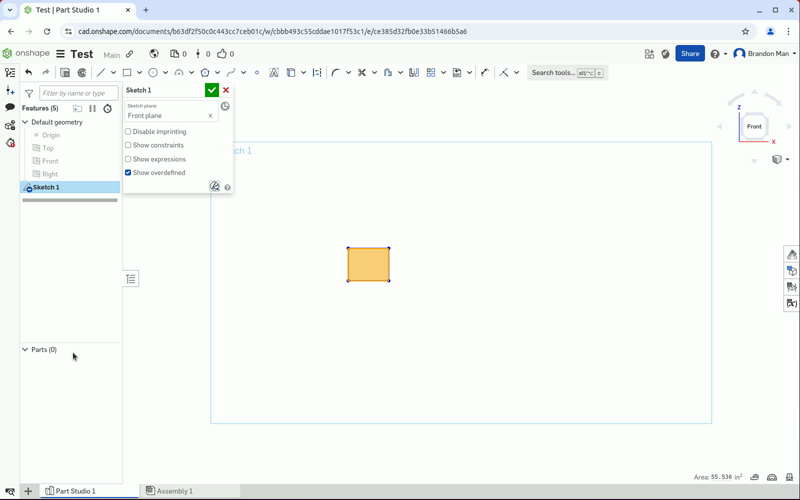
key(shift+e)
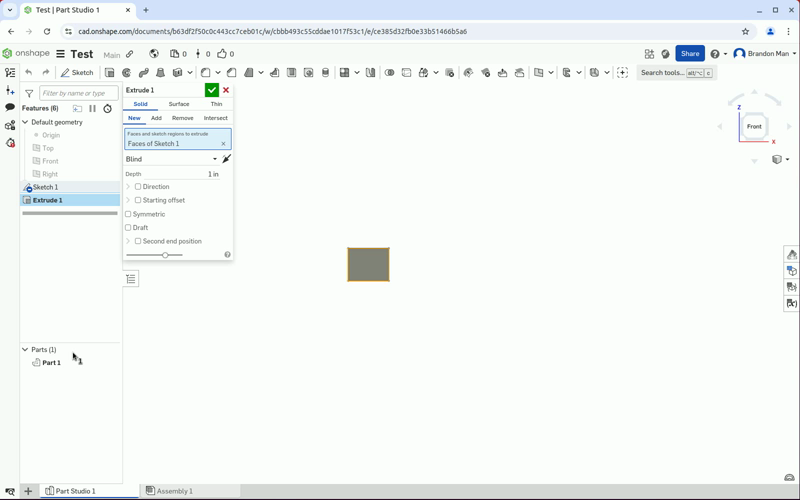
mouse_move(143, 106)
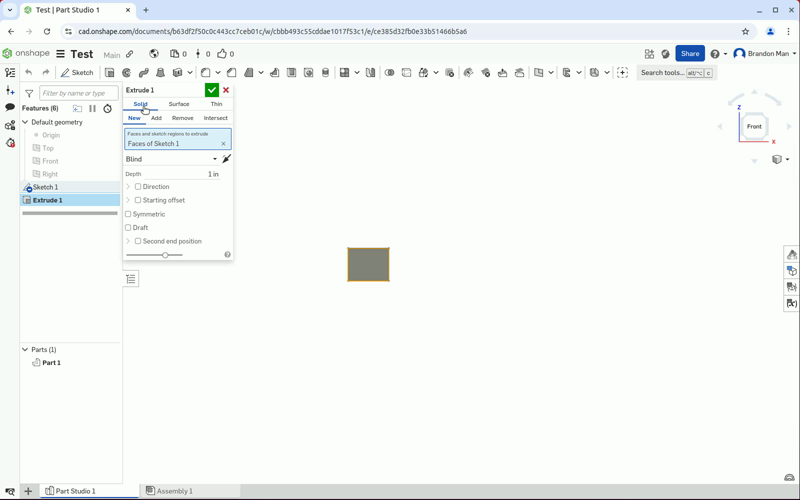
click(143, 106)
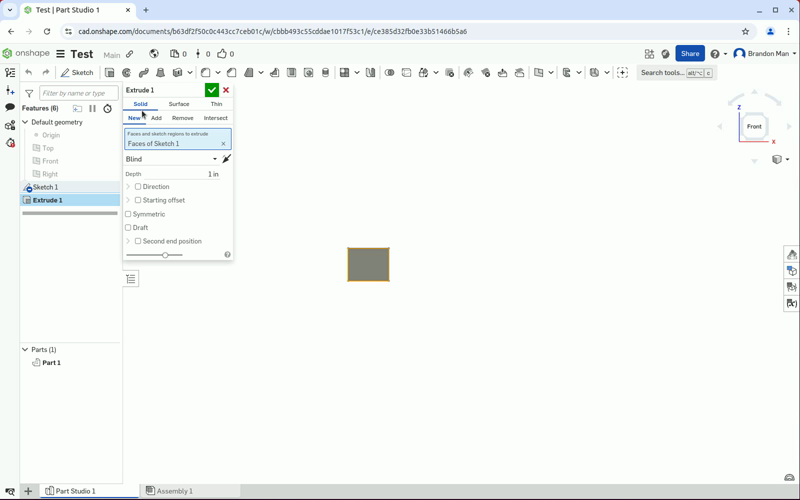
mouse_move(137, 120)
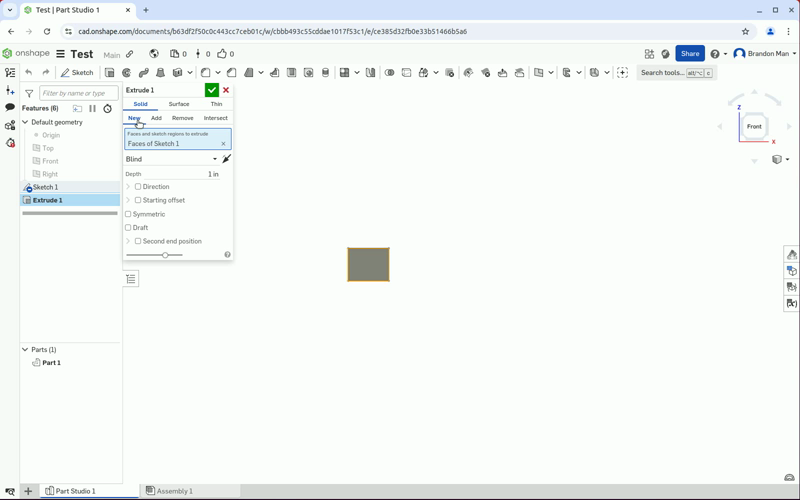
click(137, 120)
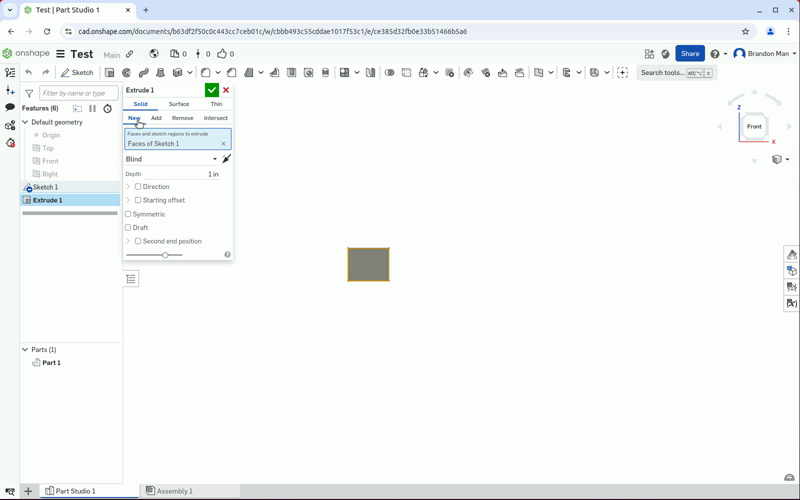
key(tab, 4)
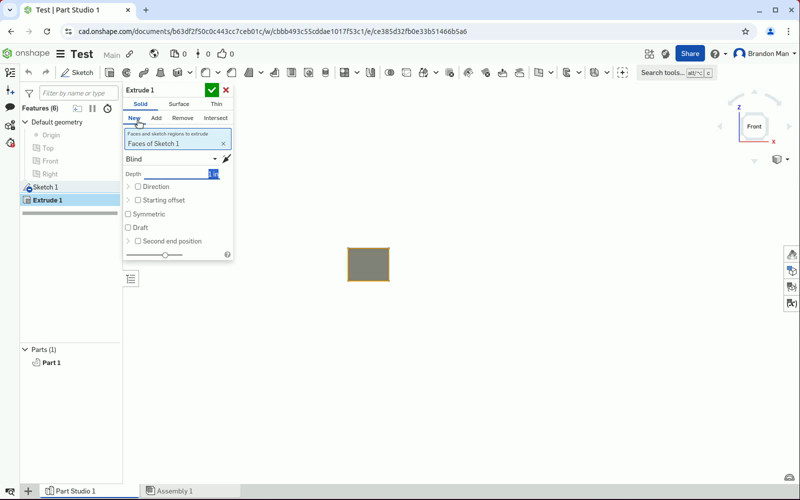
text(3.851)
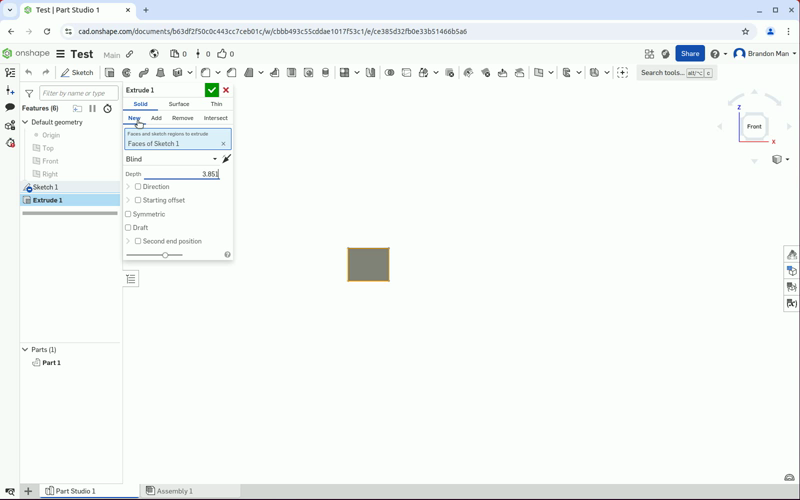
key(enter)
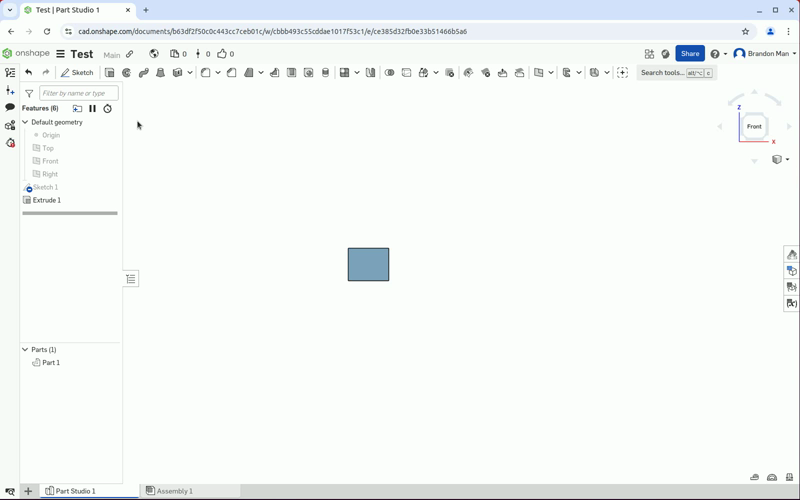
key(shift+h)
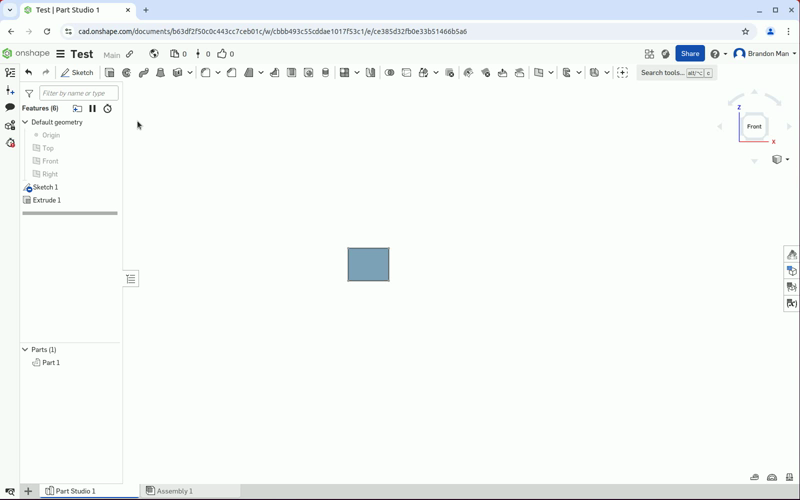
key(shift+h)
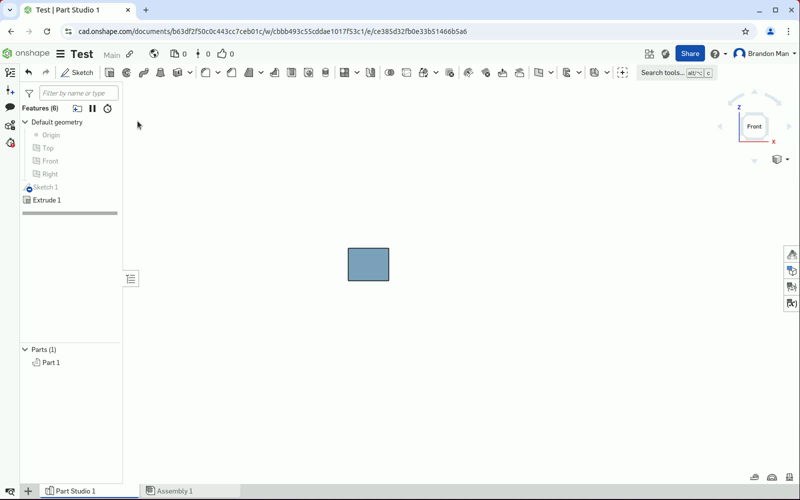
mouse_move(73, 189)
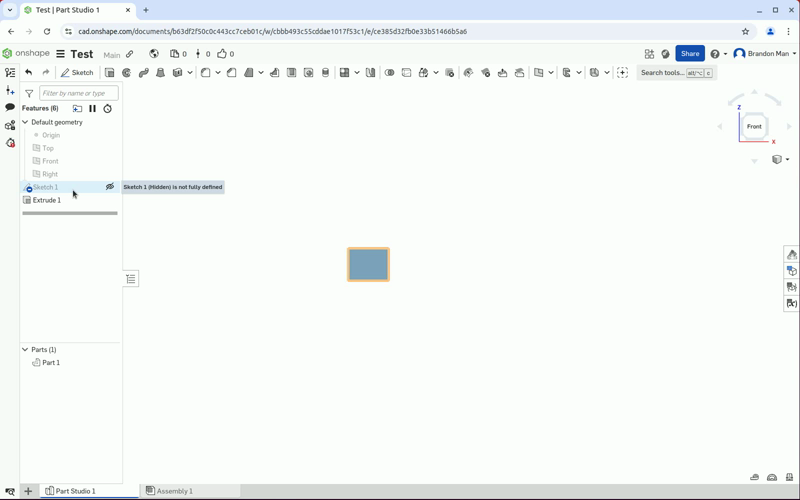
click(73, 189)
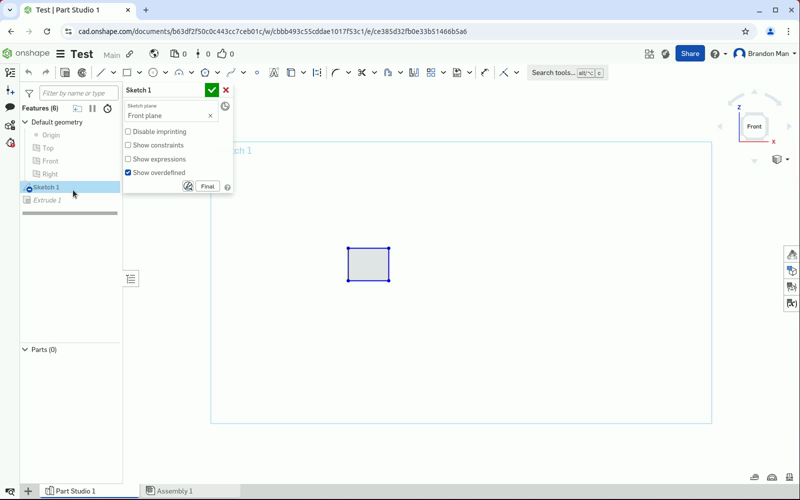
mouse_move(229, 92)
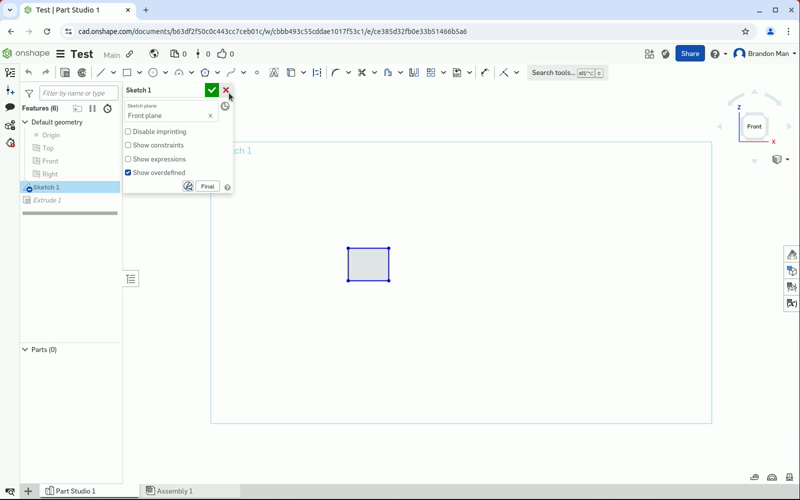
click(229, 92)
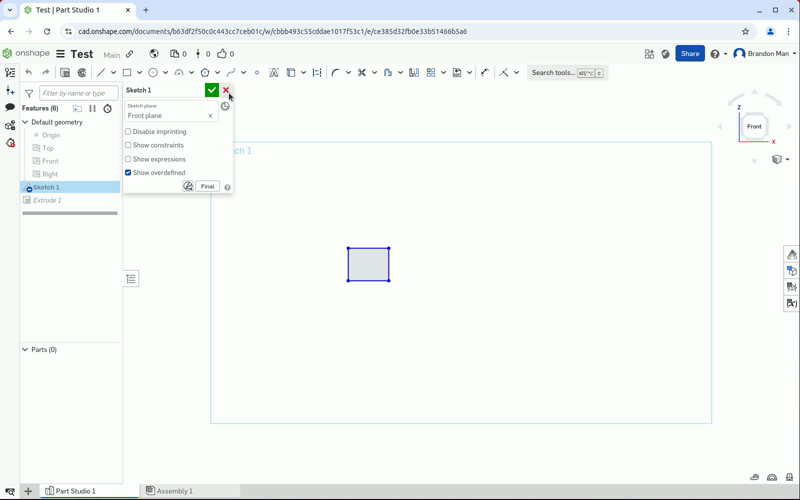
key(shift+s)
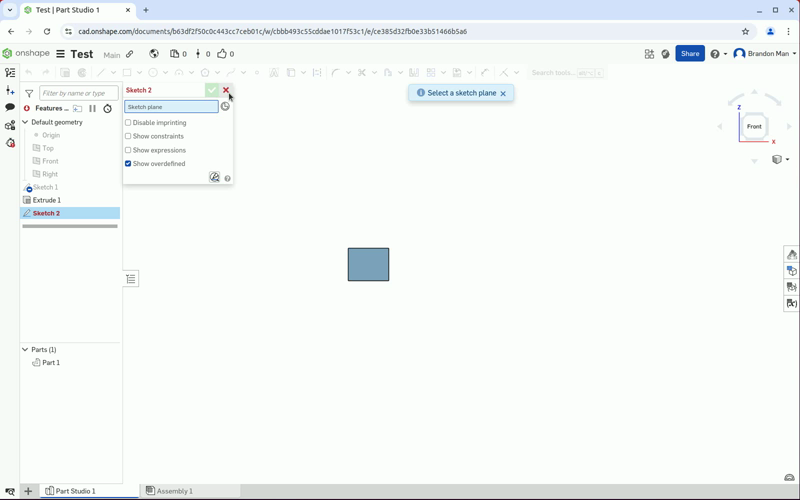
mouse_move(73, 163)
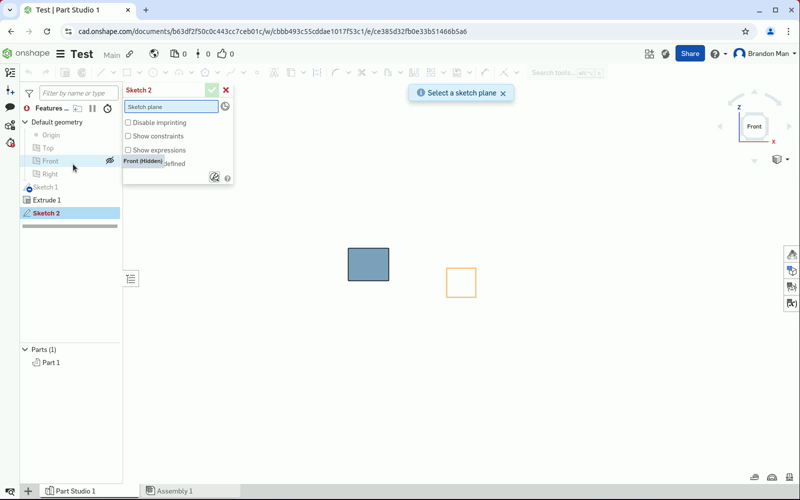
click(73, 163)
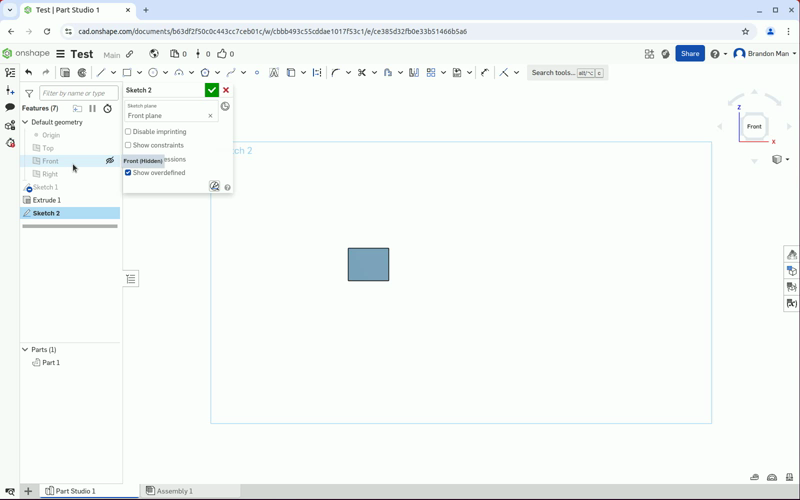
mouse_move(73, 352)
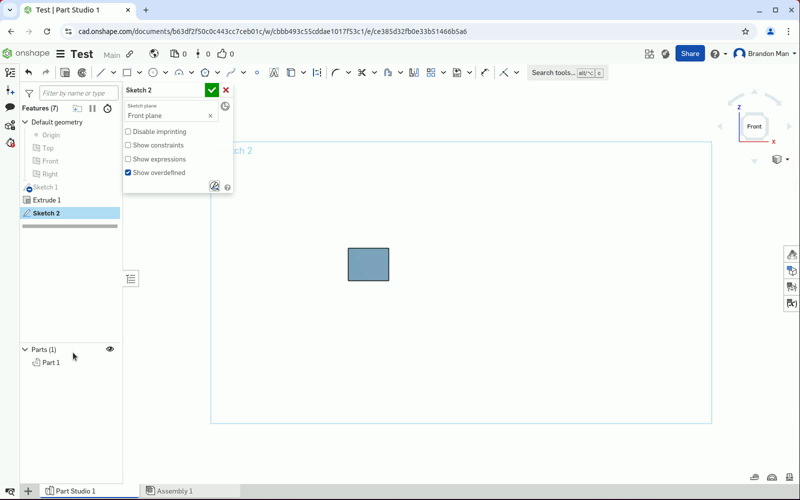
key(y)
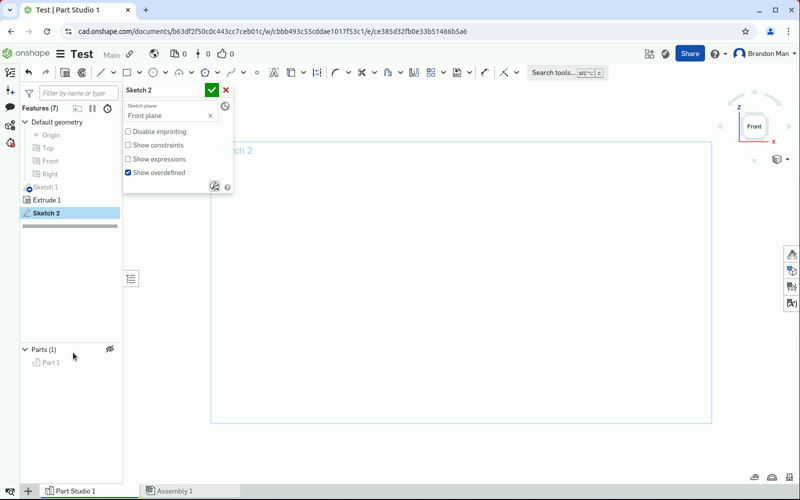
key(l)
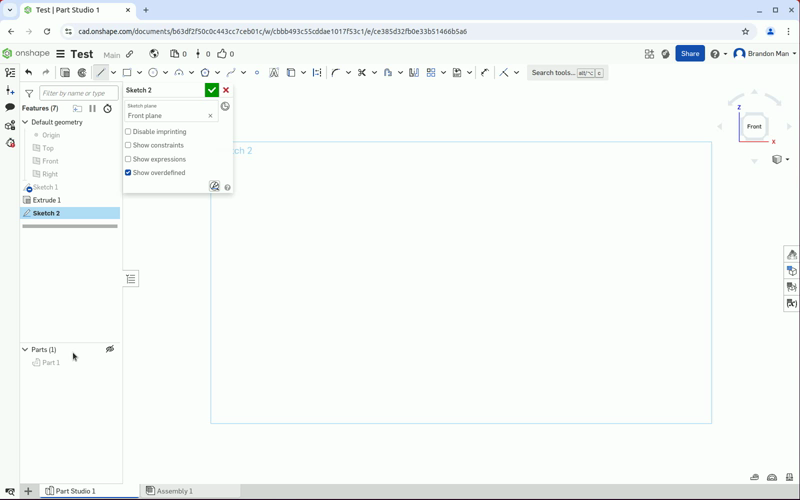
key_down(shift)
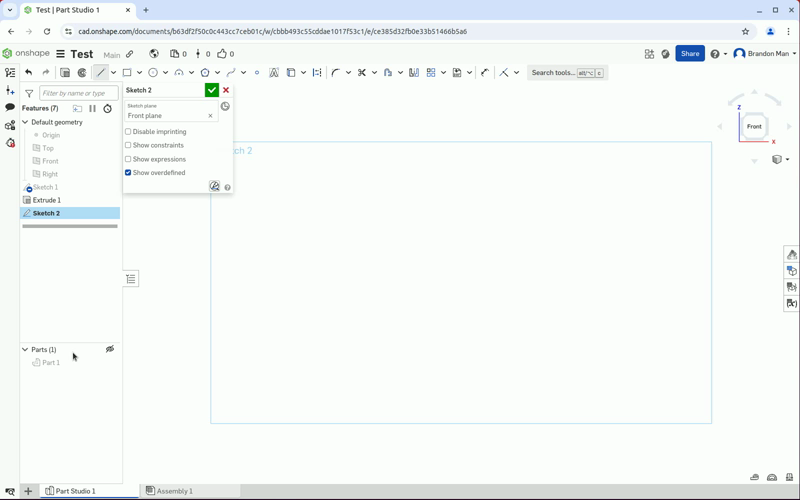
mouse_move(425, 274)
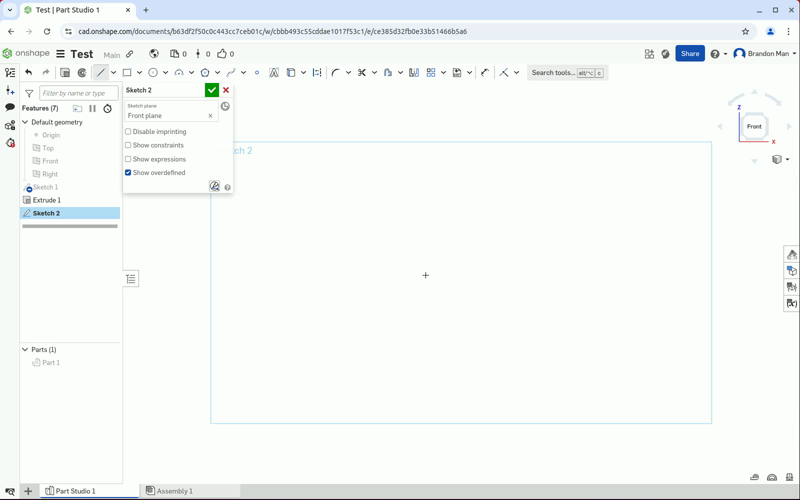
click(425, 274)
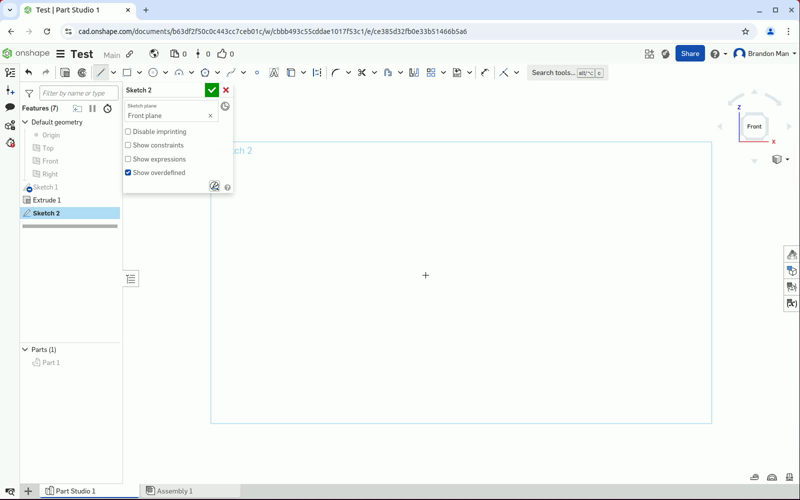
key_up(shift)
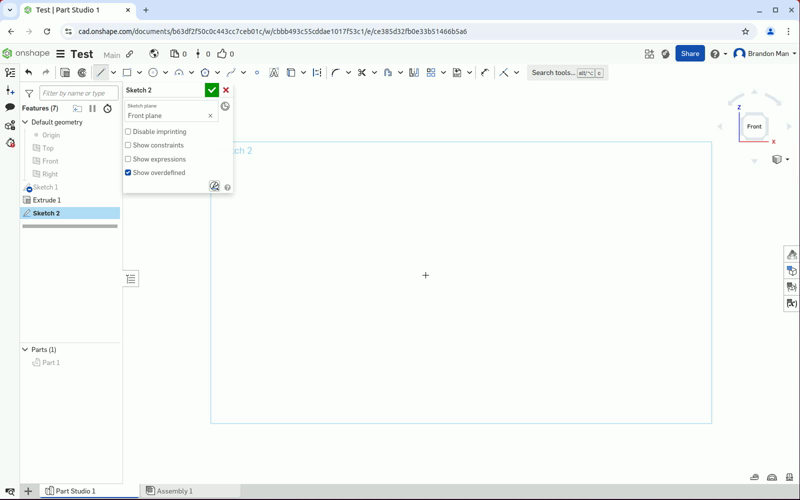
key_down(shift)
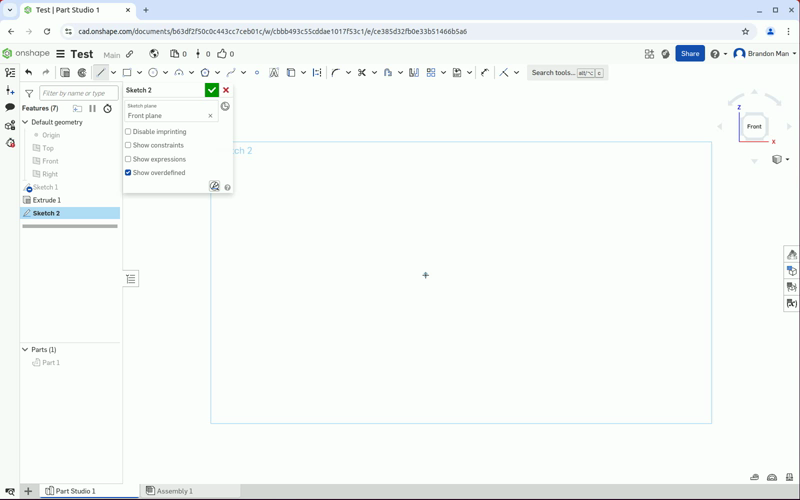
mouse_move(455, 274)
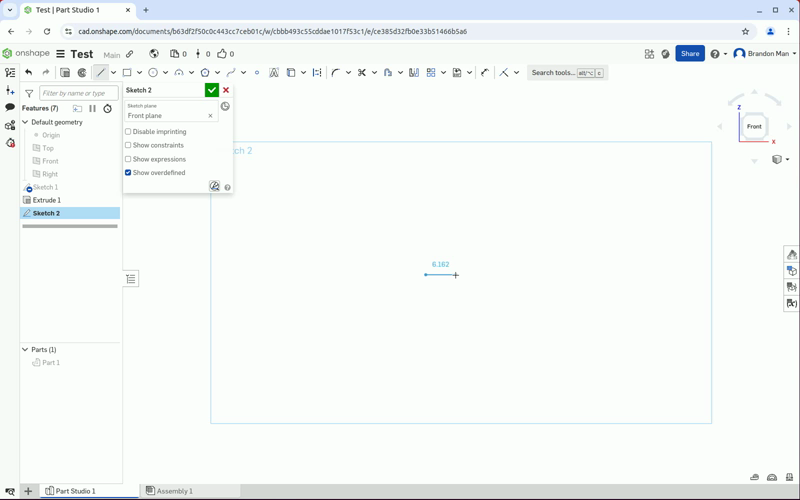
mouse_move(475, 274)
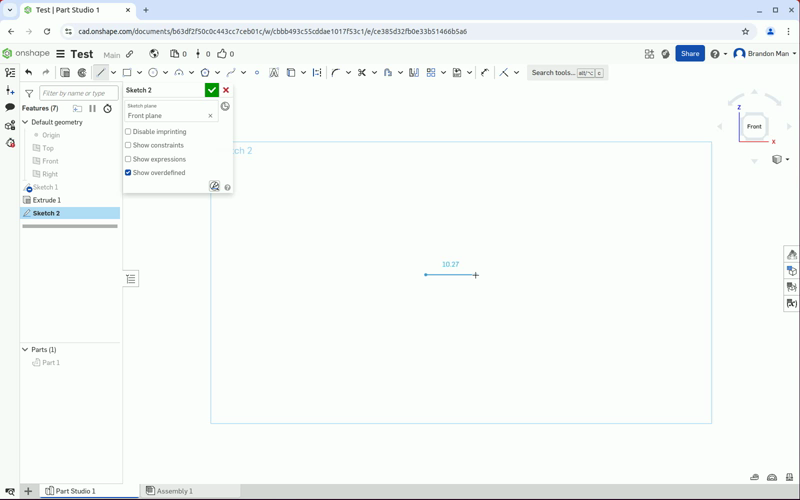
click(475, 274)
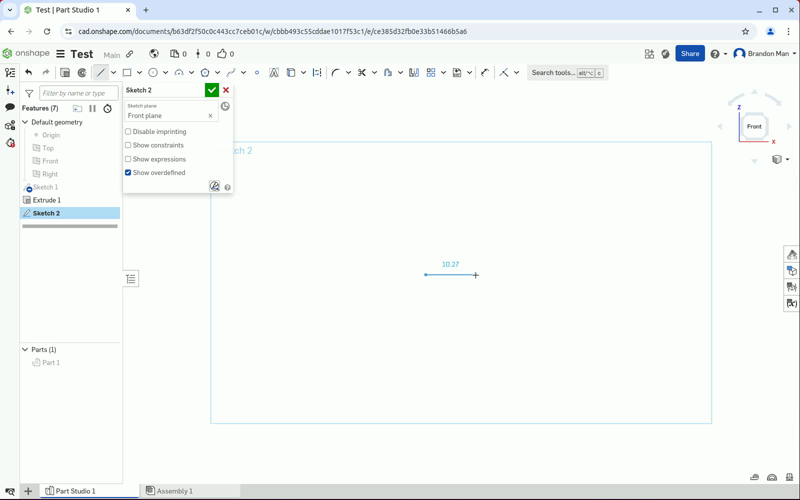
key_up(shift)
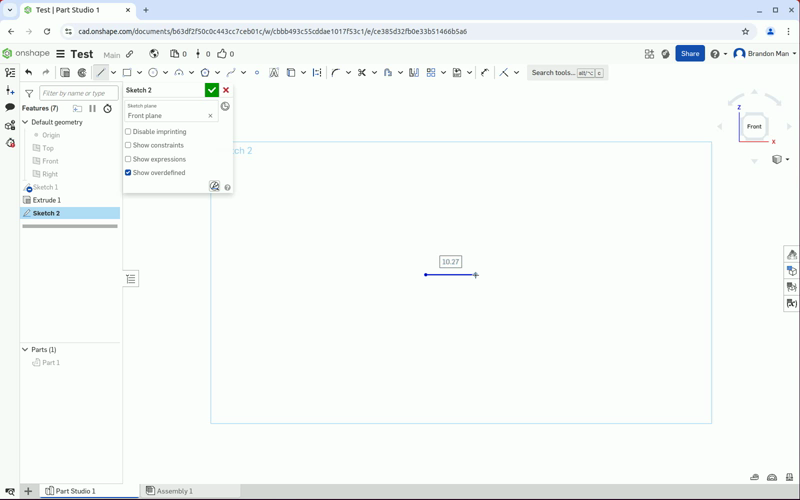
key_down(shift)
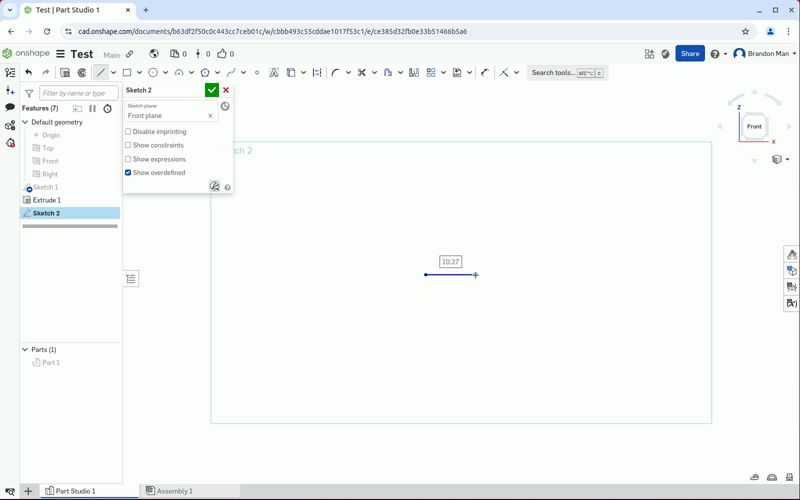
mouse_move(505, 274)
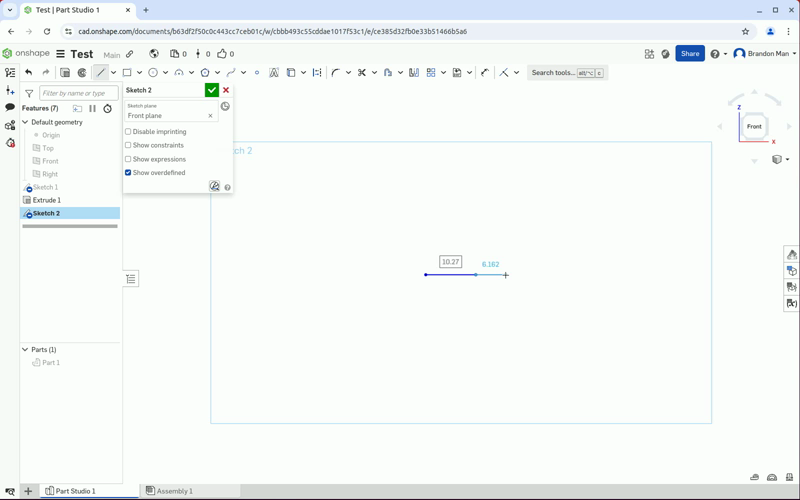
mouse_move(475, 251)
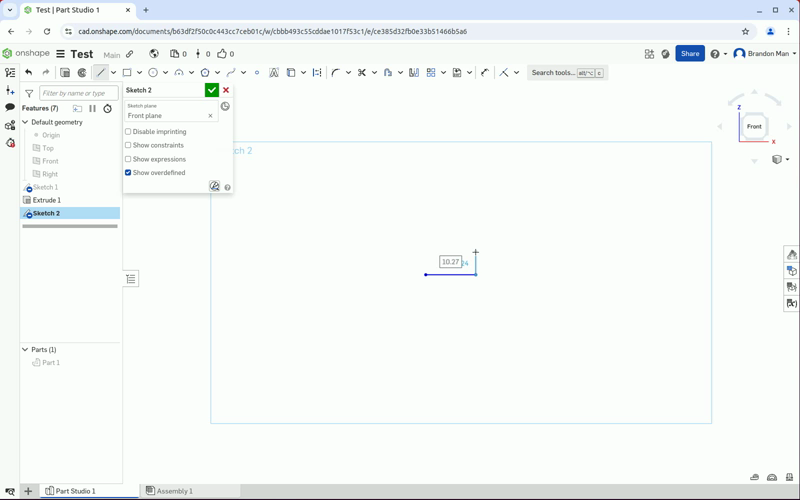
click(475, 251)
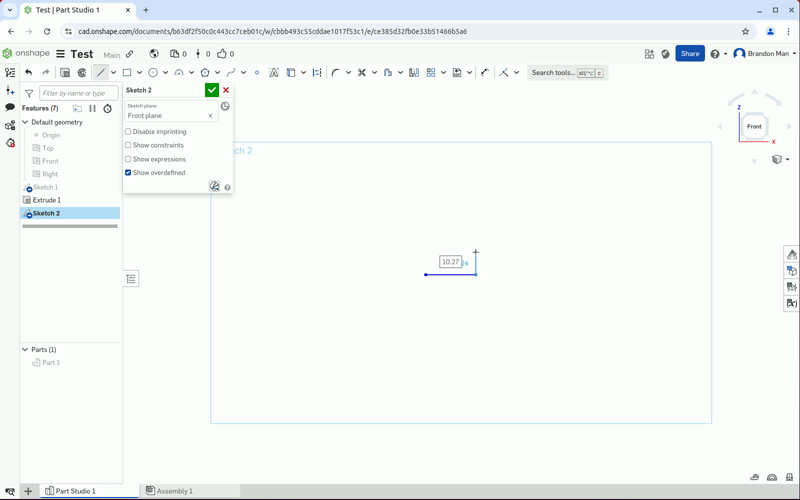
key_up(shift)
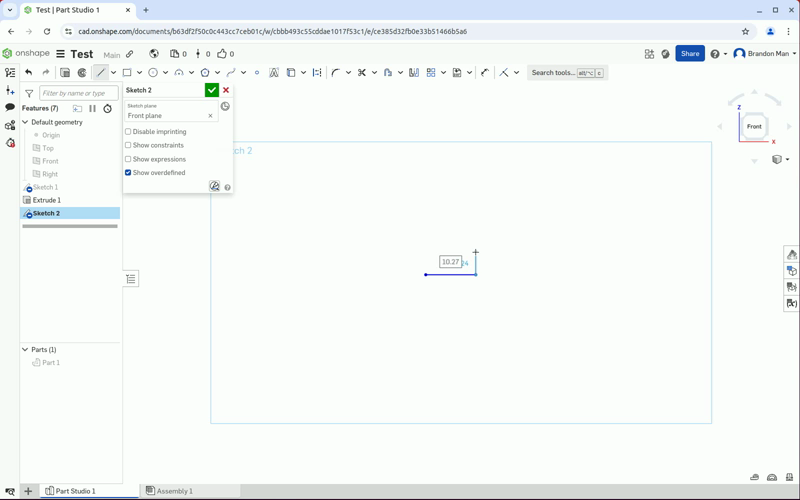
key_down(shift)
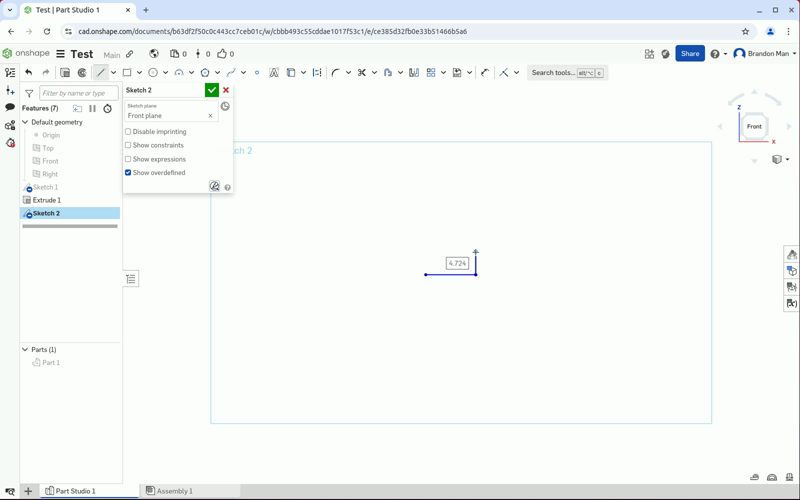
mouse_move(505, 251)
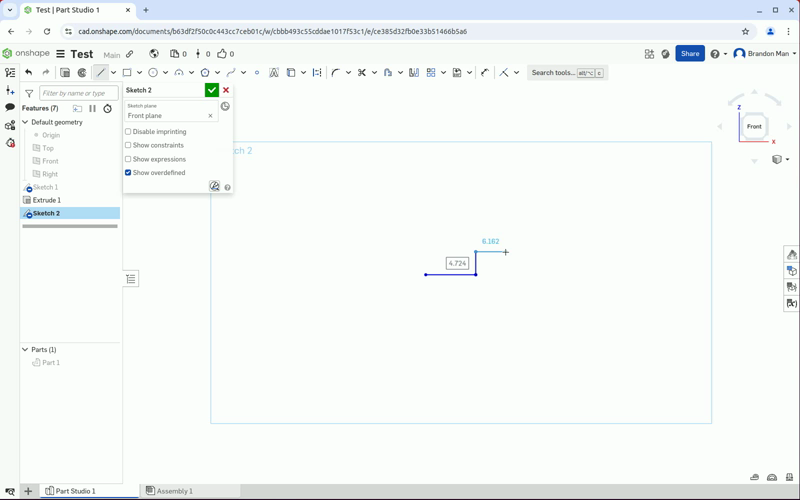
mouse_move(425, 251)
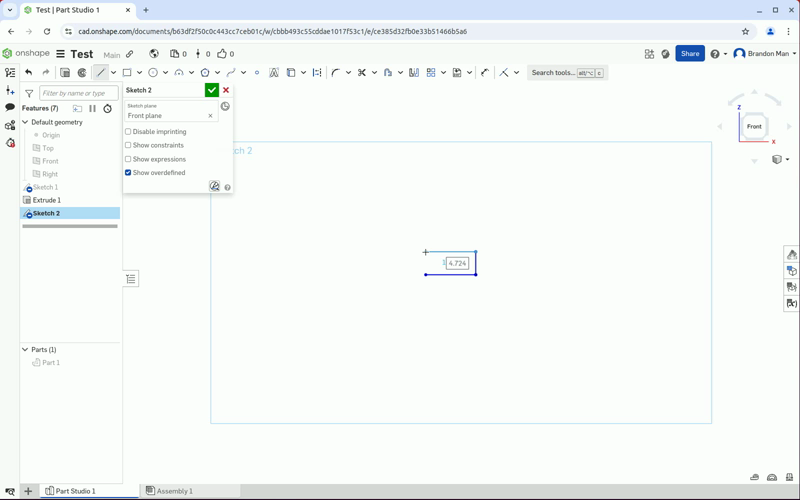
click(425, 251)
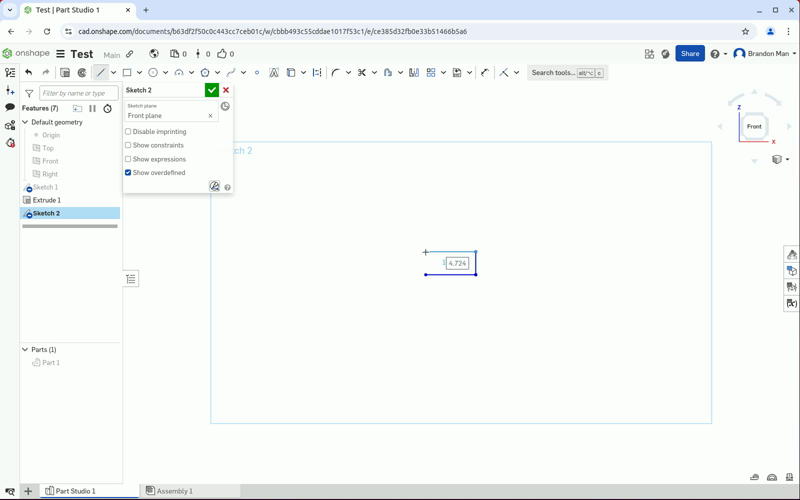
key_up(shift)
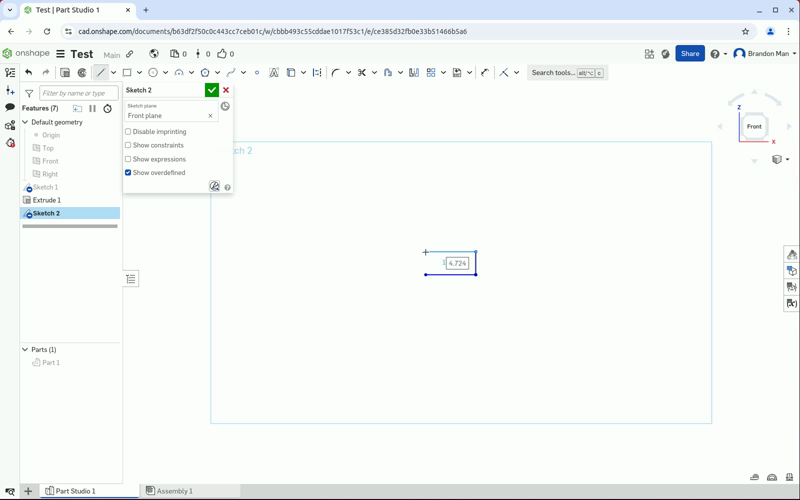
mouse_move(455, 251)
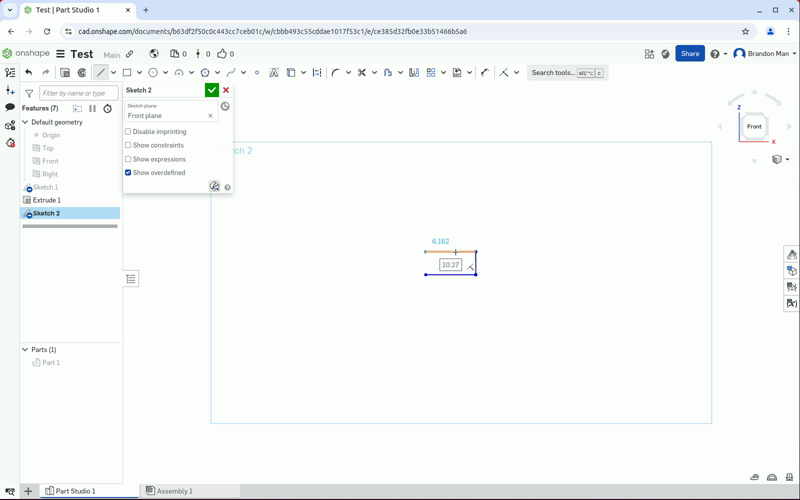
key_down(shift)
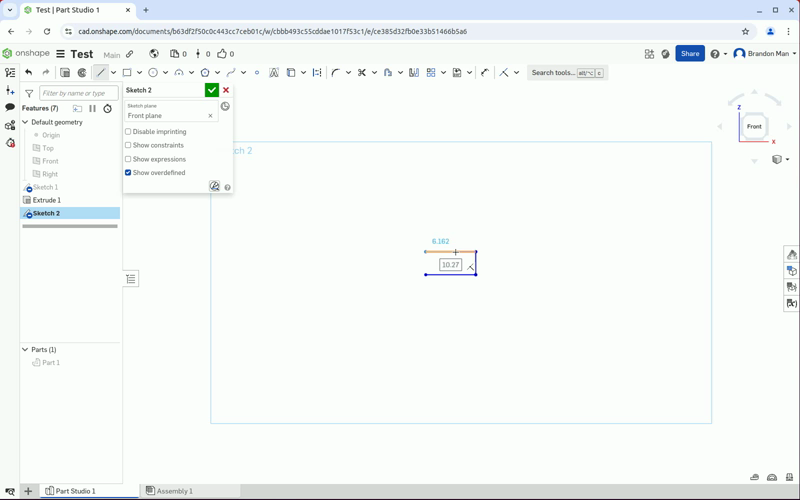
mouse_move(425, 274)
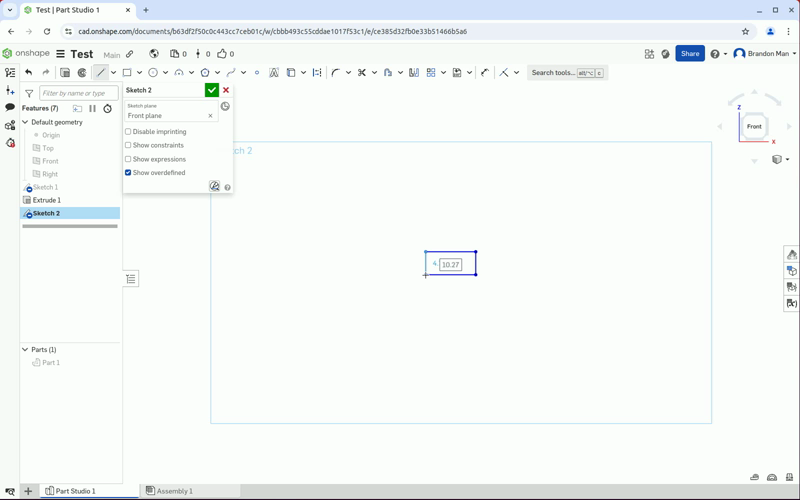
key_up(shift)
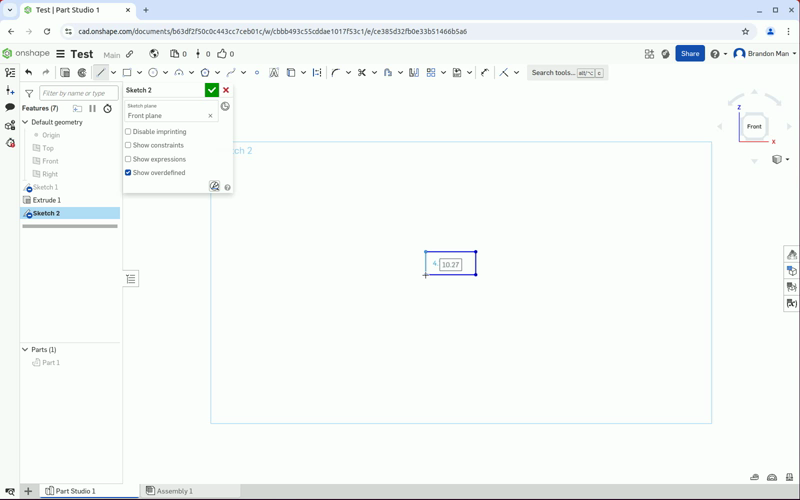
click(425, 274)
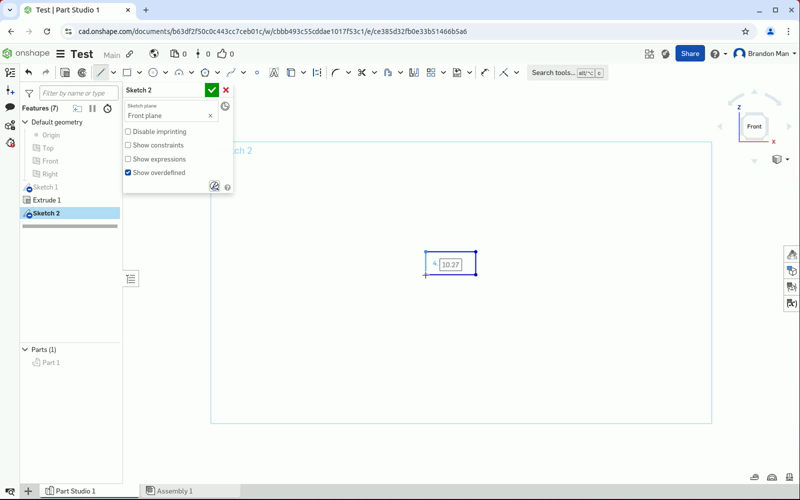
key(esc)
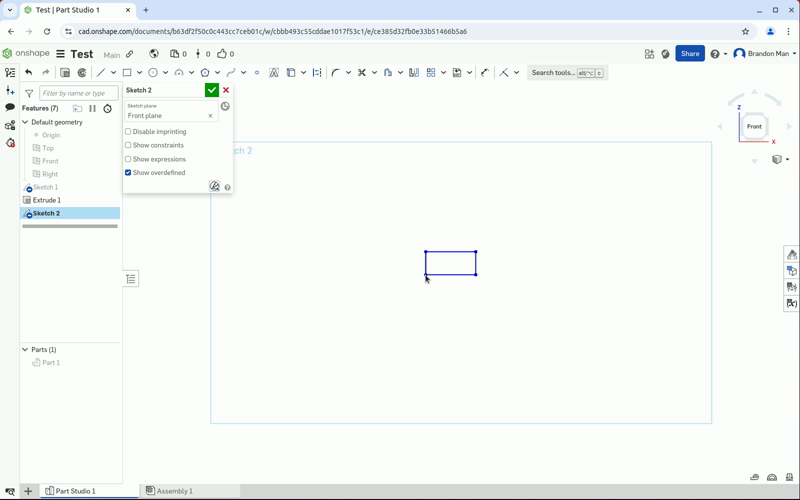
mouse_move(461, 259)
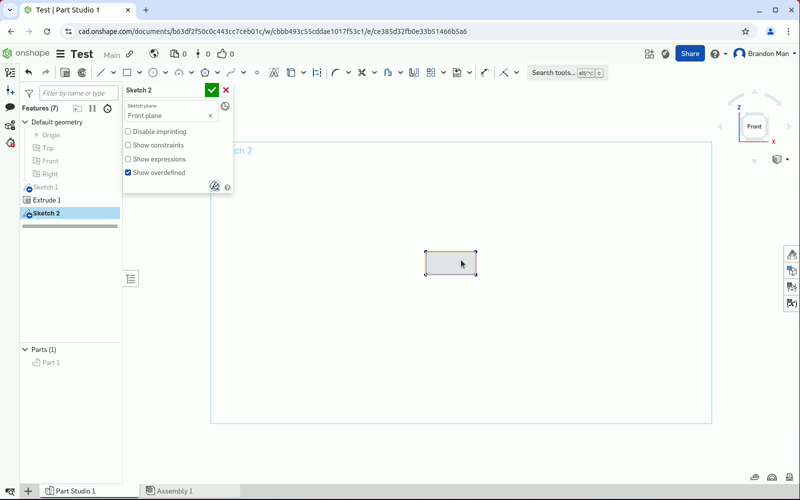
scroll(6)
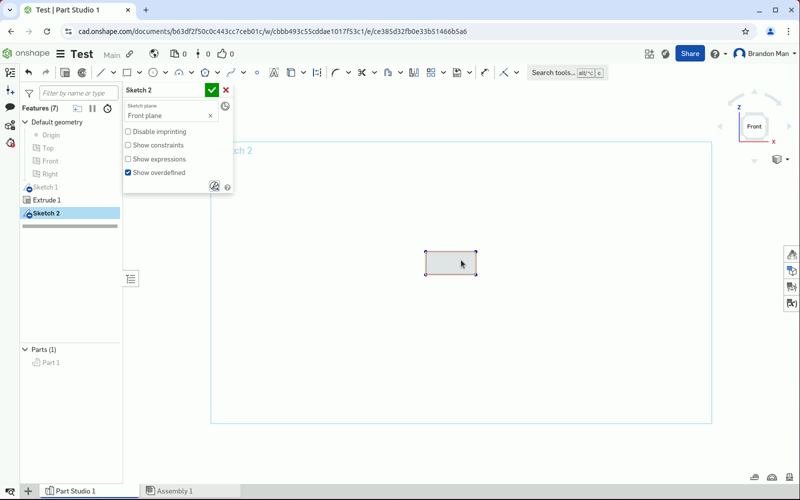
scroll(6)
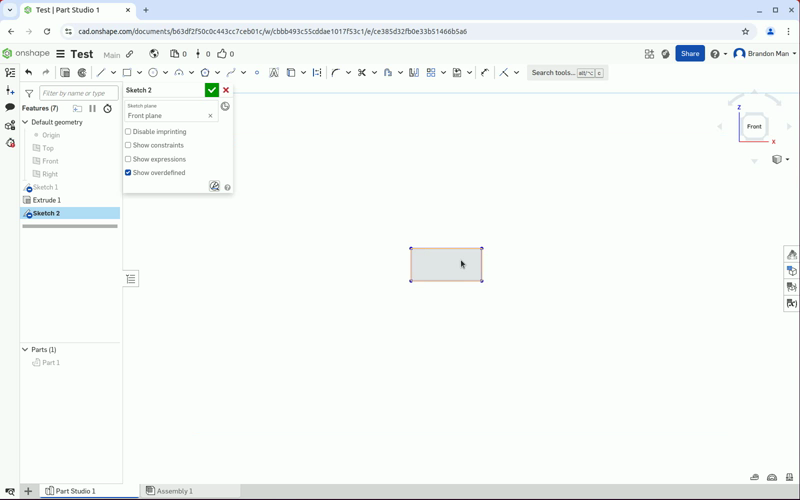
scroll(6)
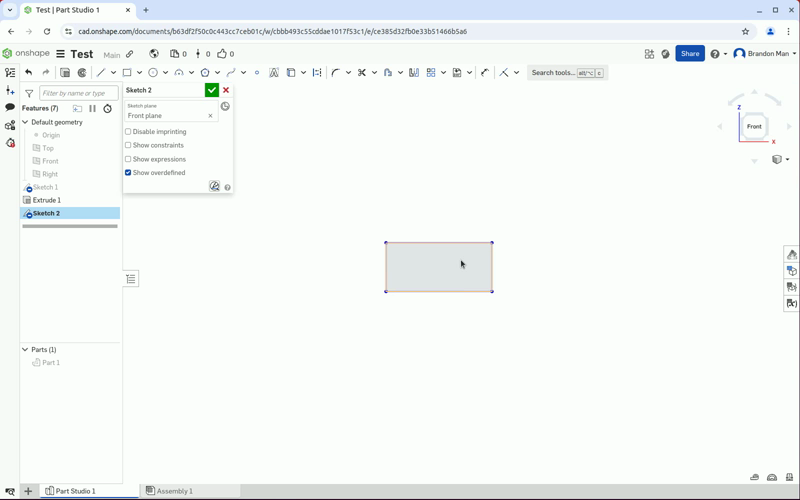
scroll(6)
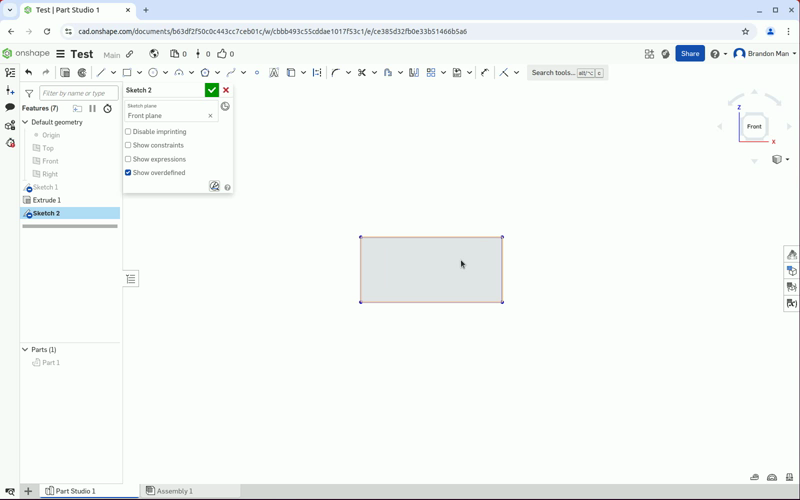
scroll(6)
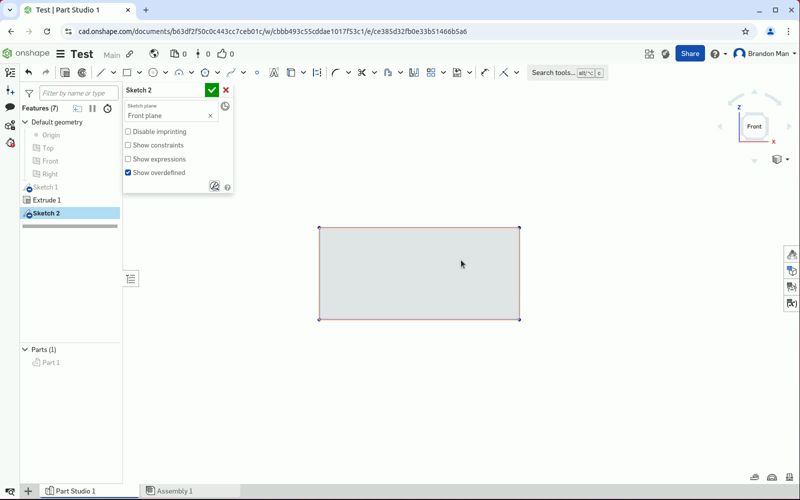
scroll(6)
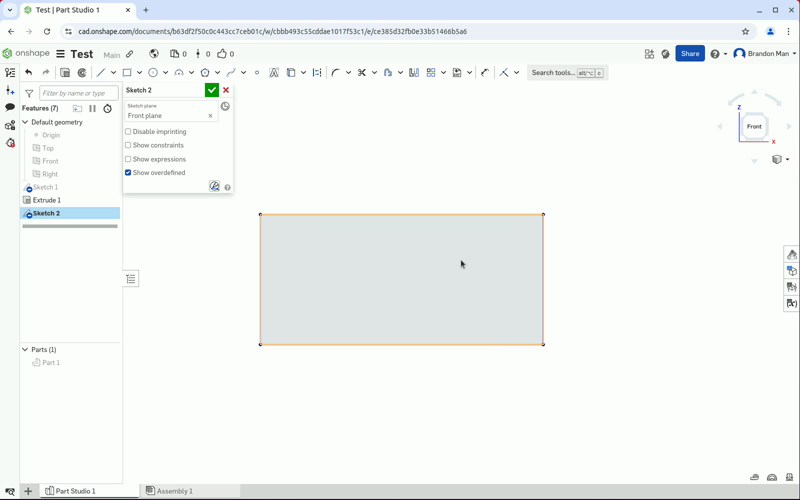
scroll(6)
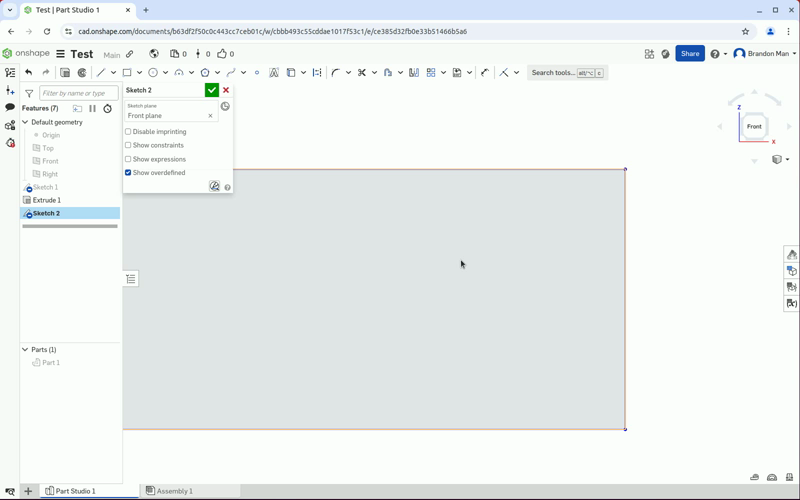
click(461, 259)
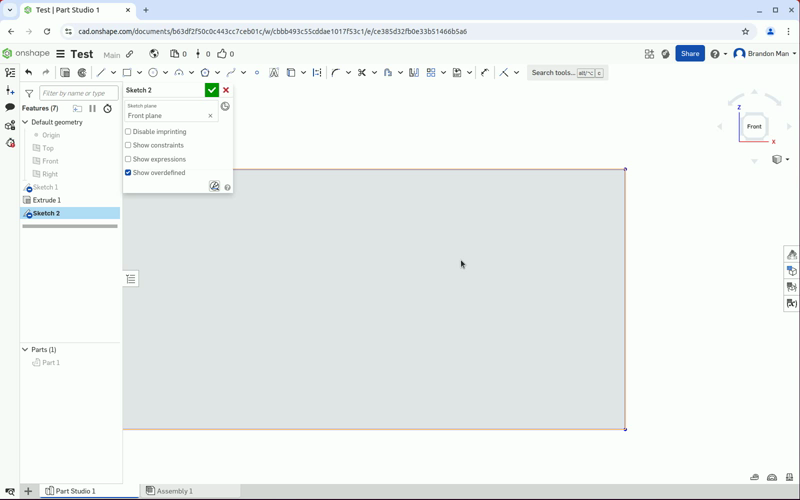
scroll(-6)
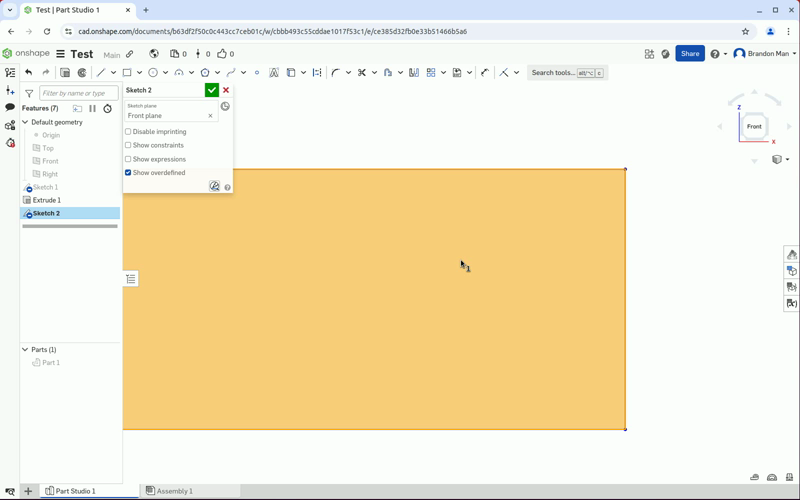
scroll(-6)
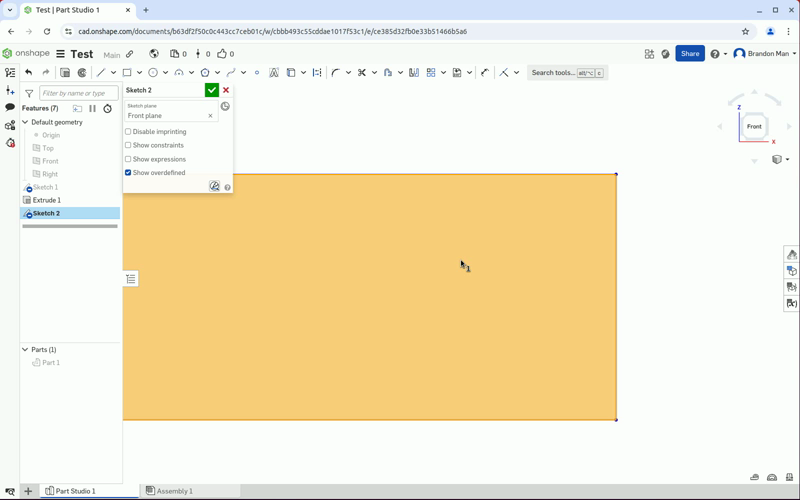
scroll(-6)
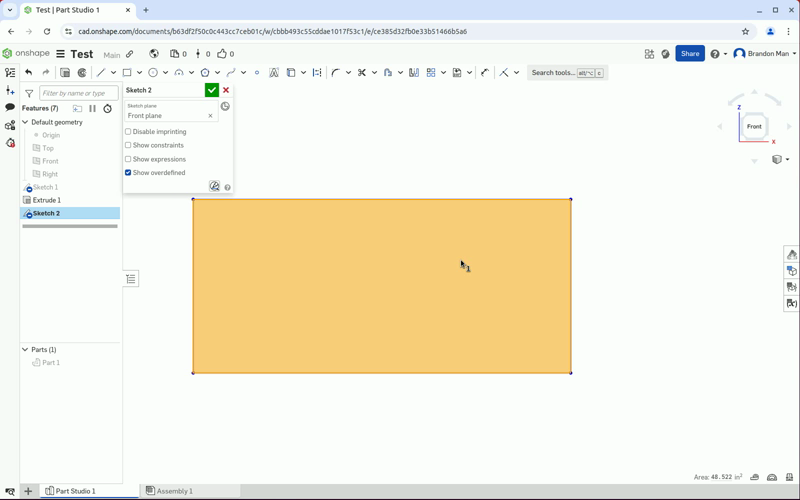
scroll(-6)
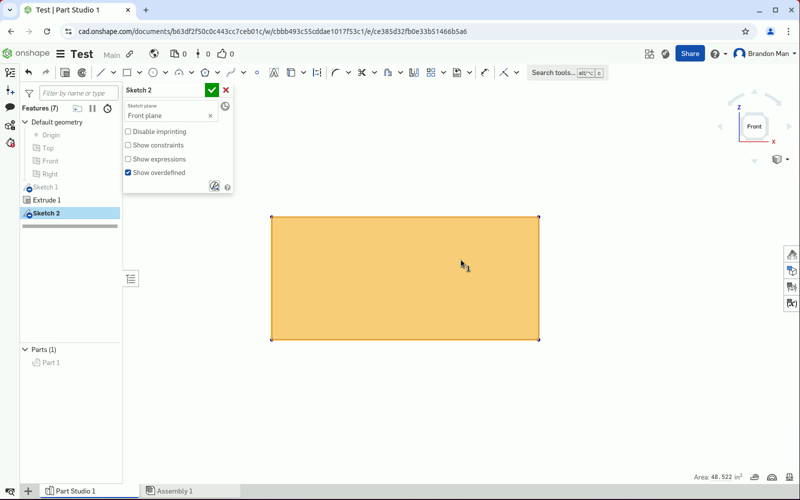
scroll(-6)
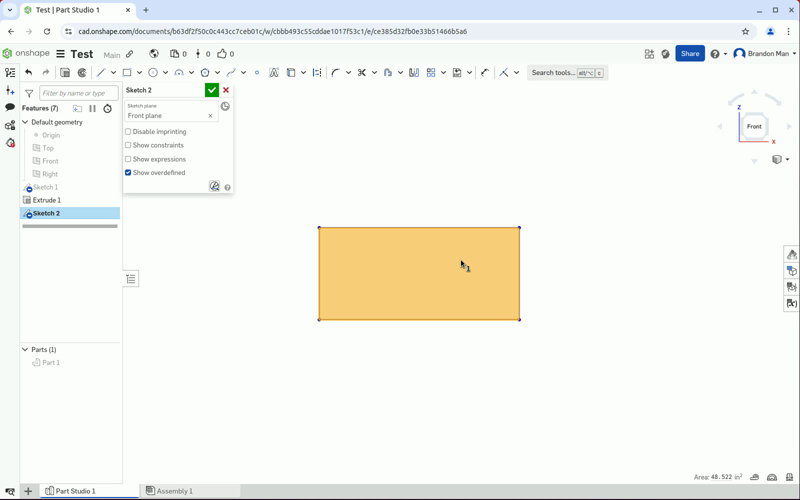
scroll(-6)
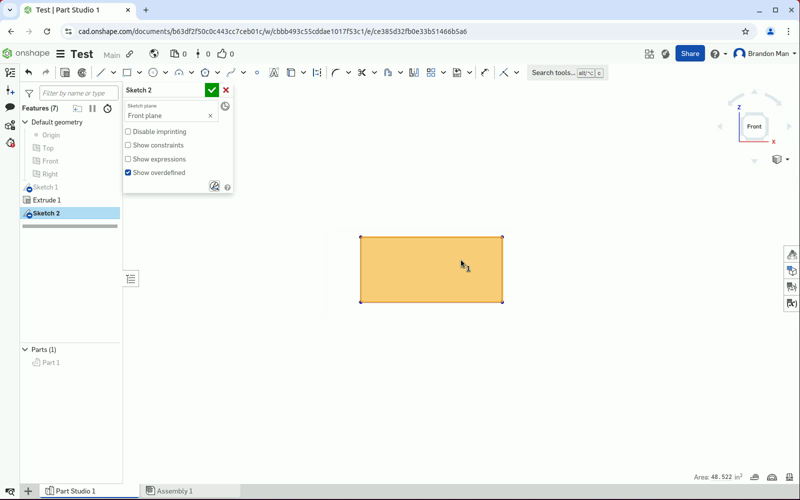
scroll(-6)
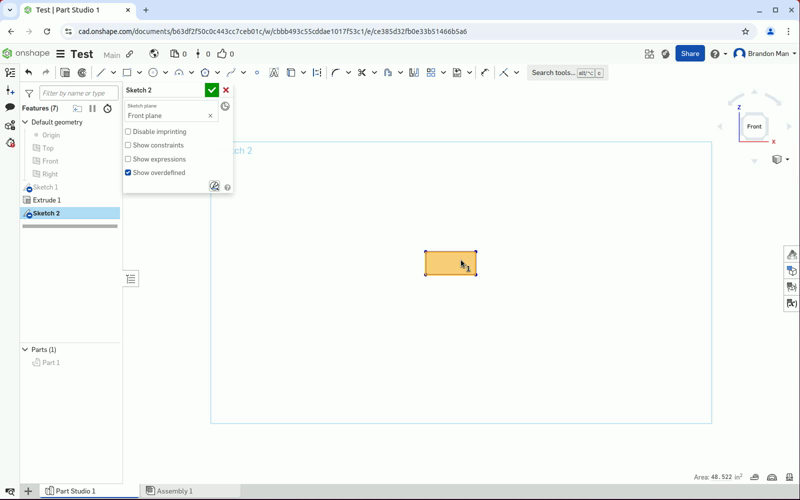
mouse_move(73, 352)
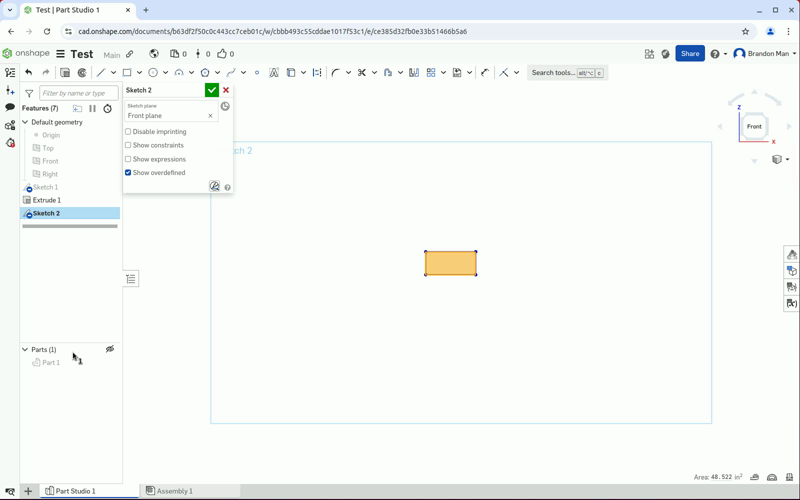
key(shift+y)
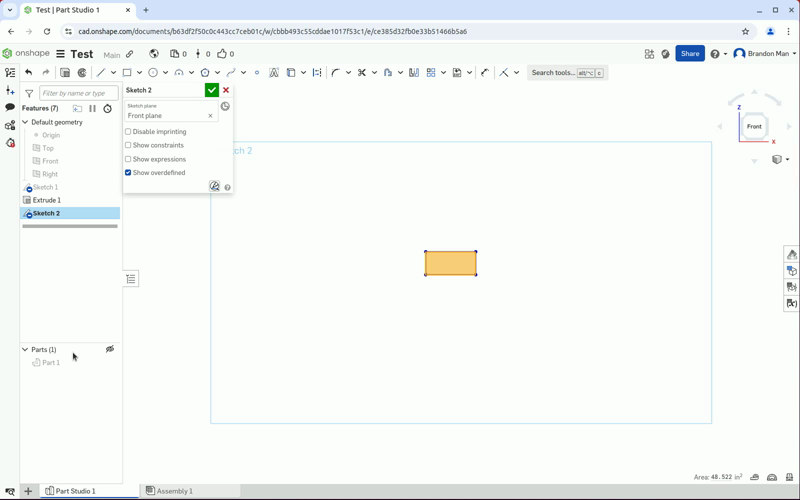
key(shift+e)
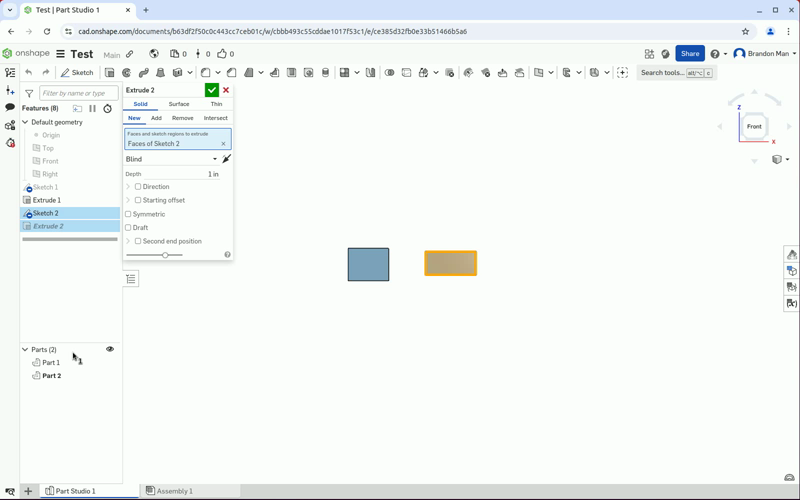
mouse_move(143, 106)
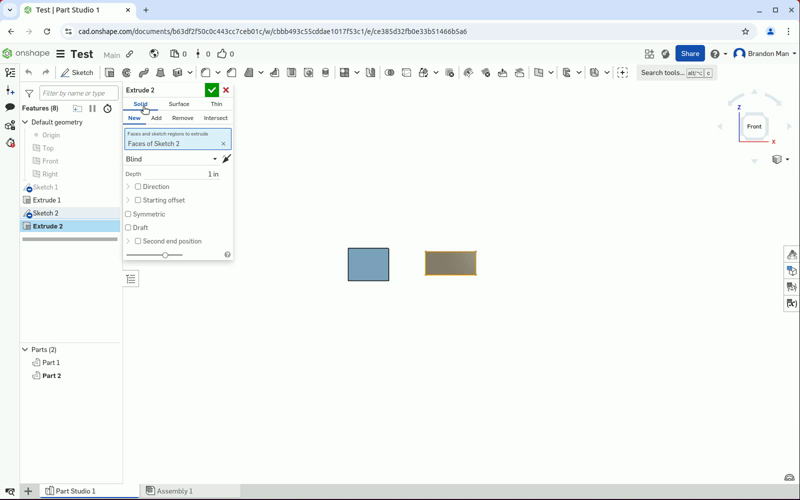
click(143, 106)
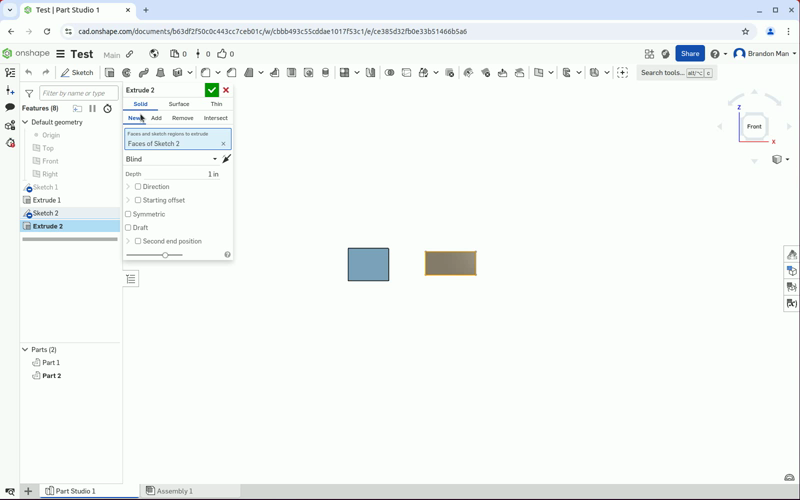
mouse_move(137, 120)
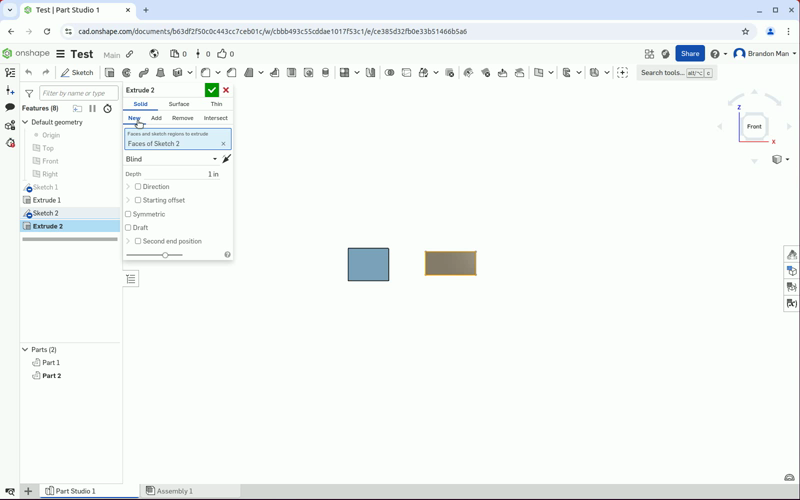
click(137, 120)
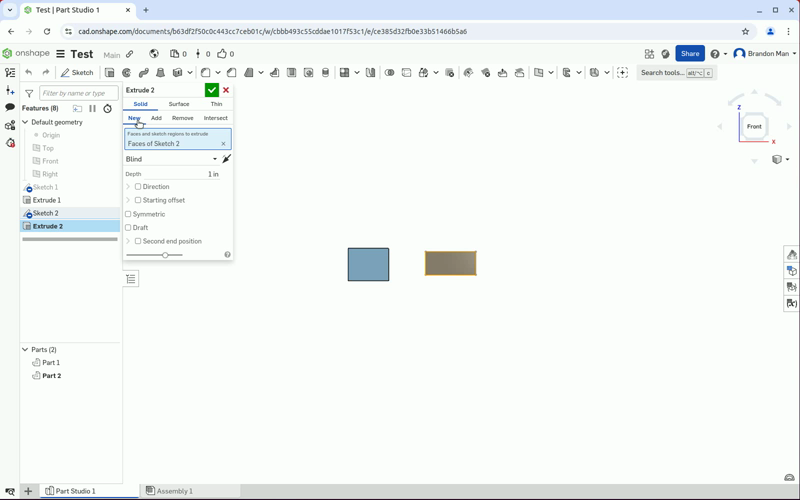
key(tab, 4)
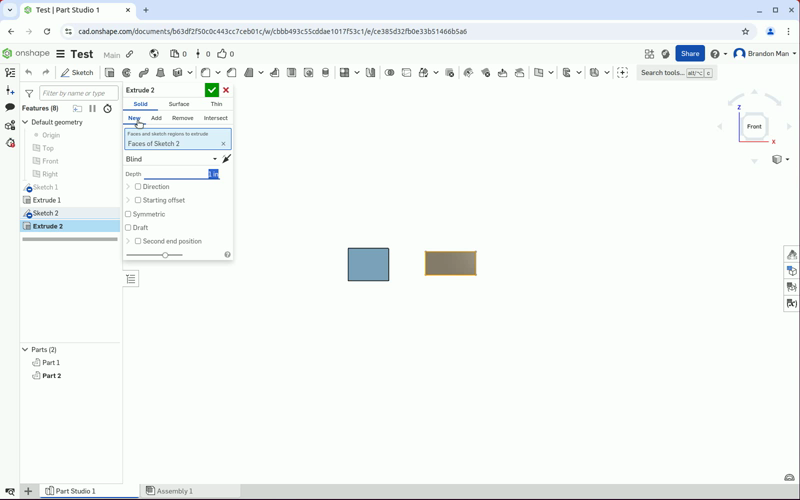
text(3.851)
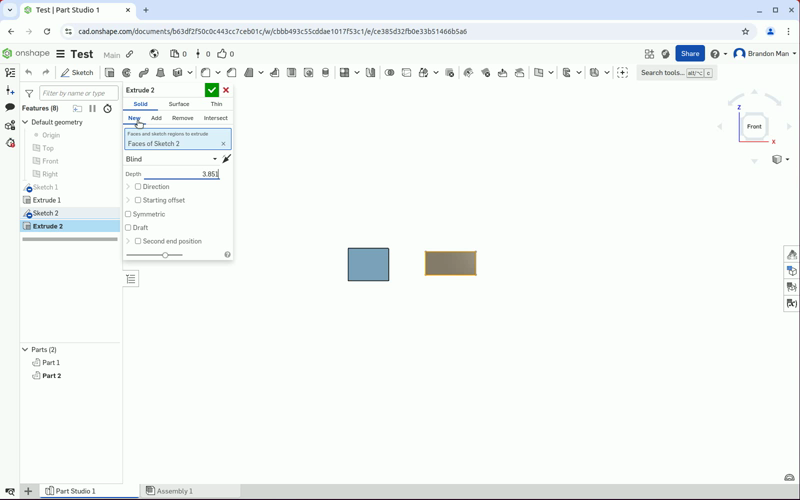
key(enter)
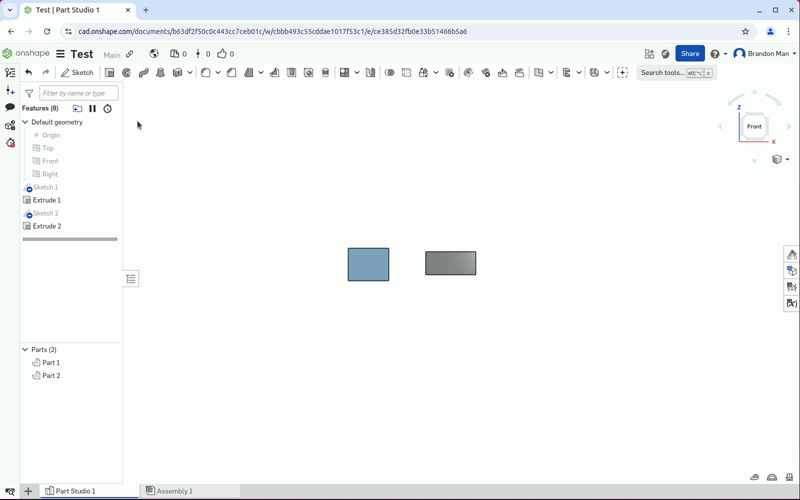
key(shift+h)
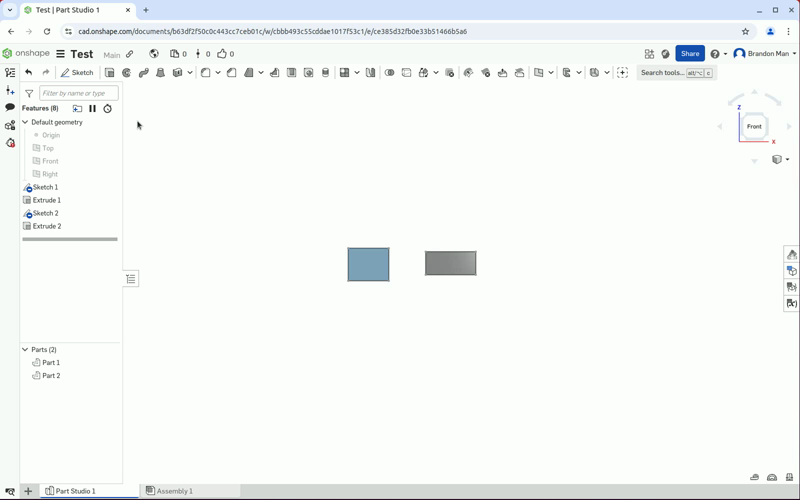
key(shift+h)
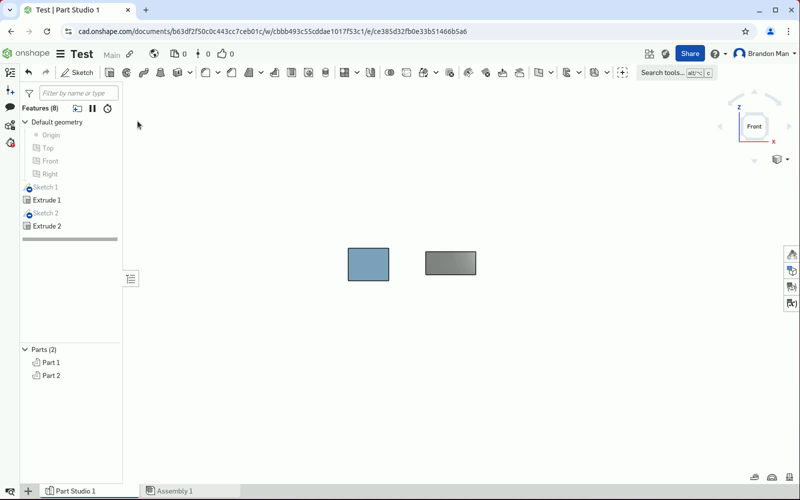
mouse_move(73, 189)
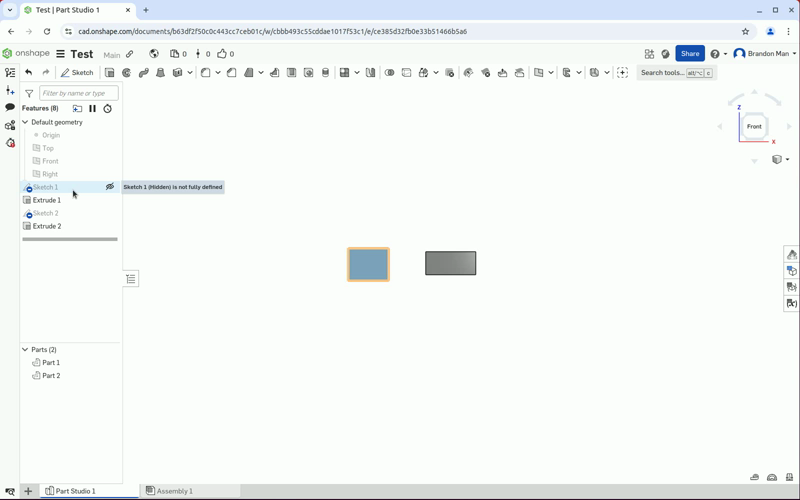
click(73, 189)
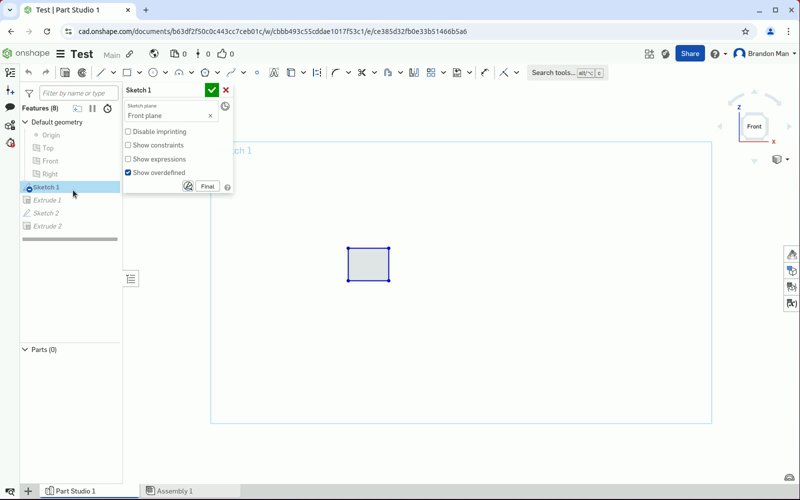
mouse_move(229, 92)
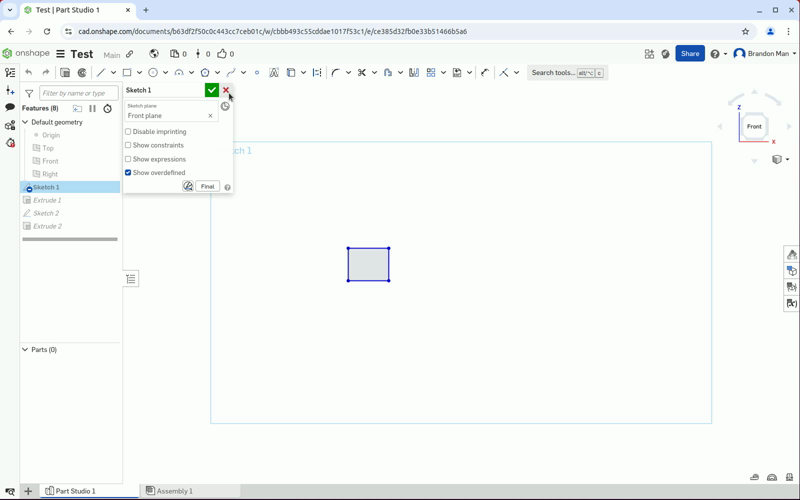
click(229, 92)
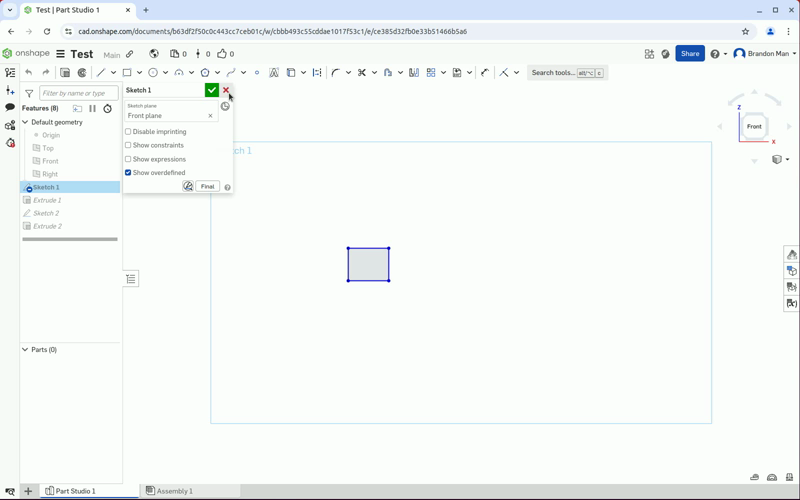
key(shift+s)
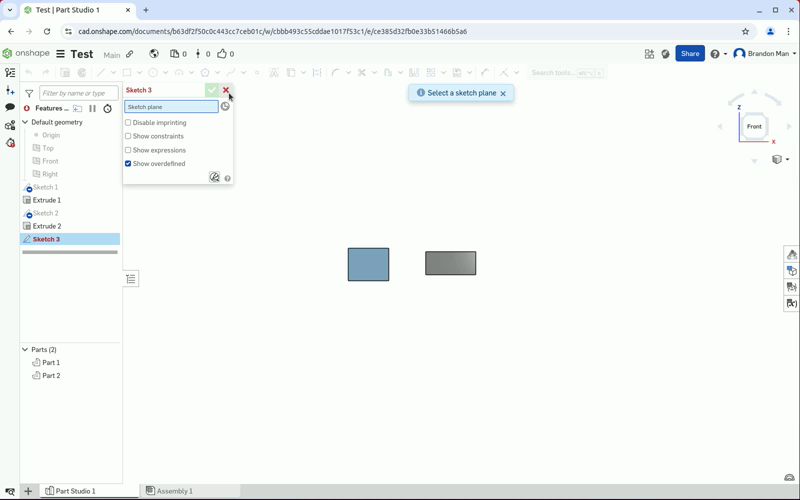
mouse_move(73, 163)
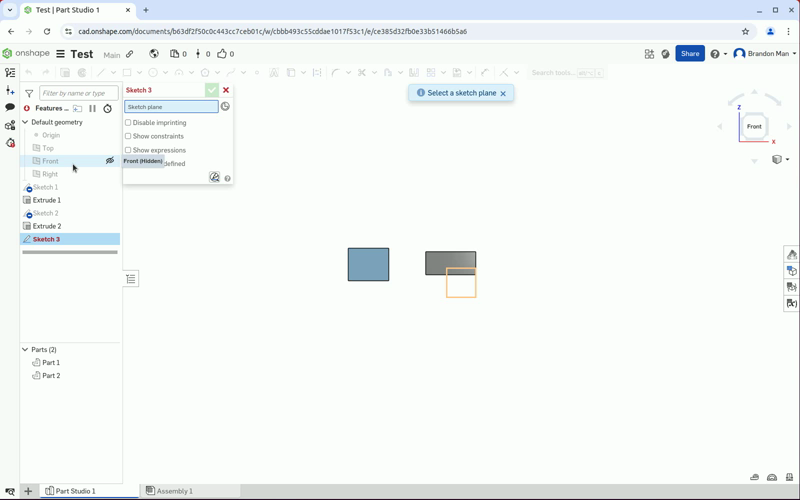
click(73, 163)
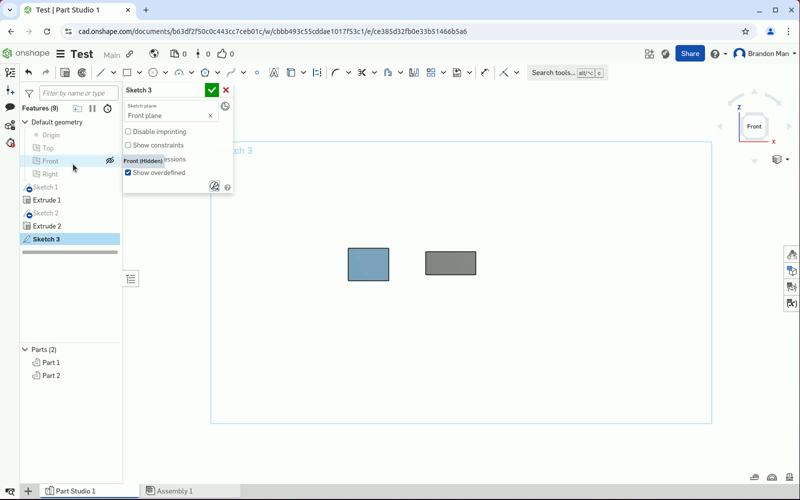
mouse_move(73, 352)
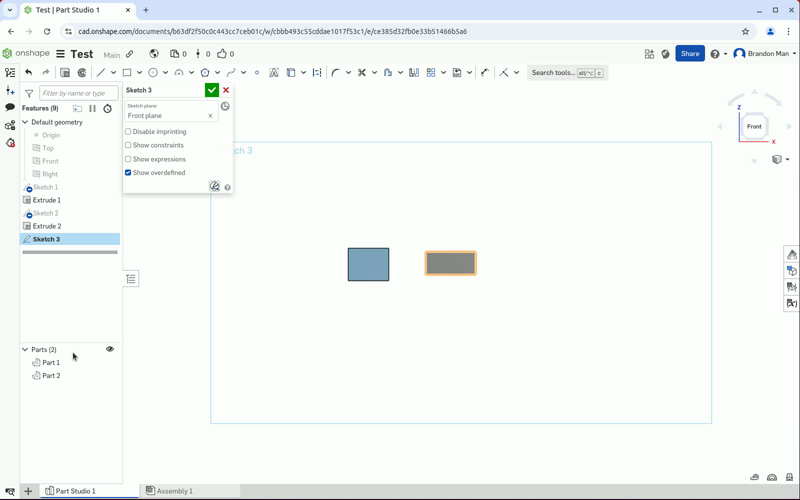
key(y)
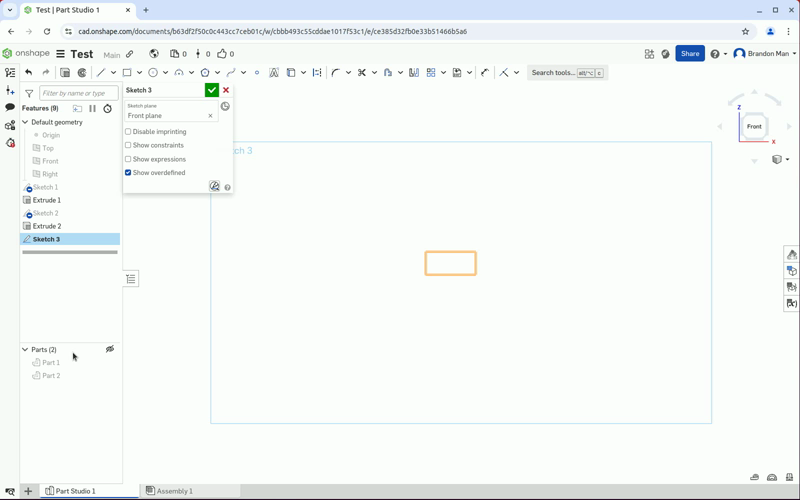
key(l)
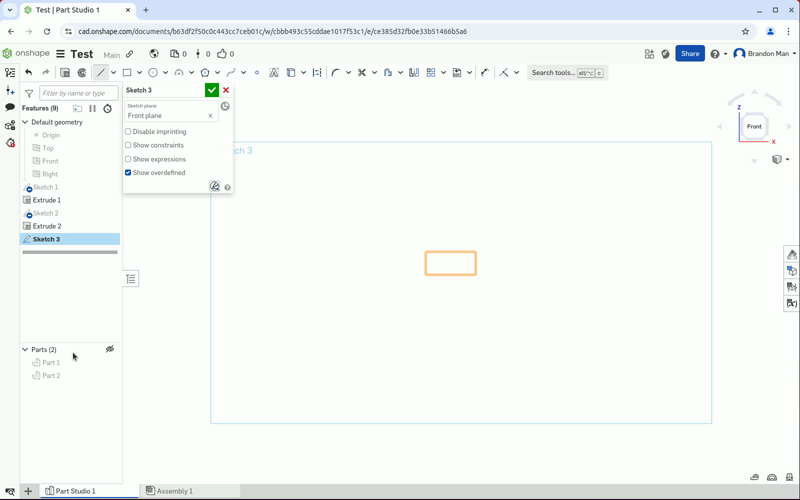
key_down(shift)
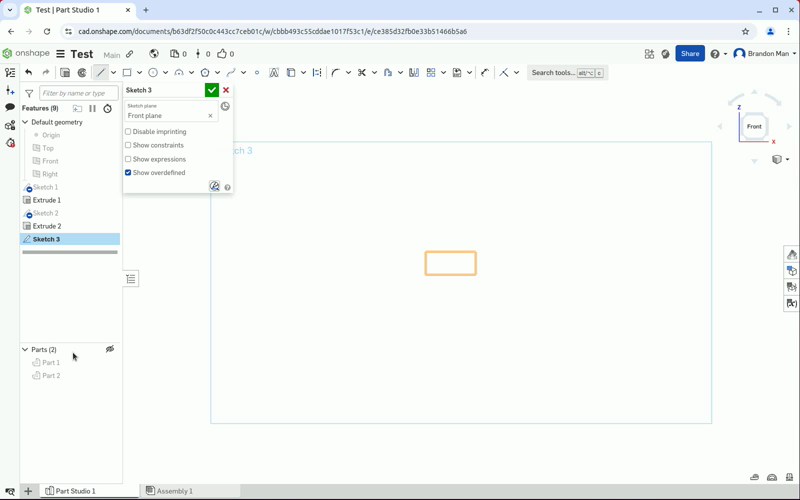
mouse_move(500, 282)
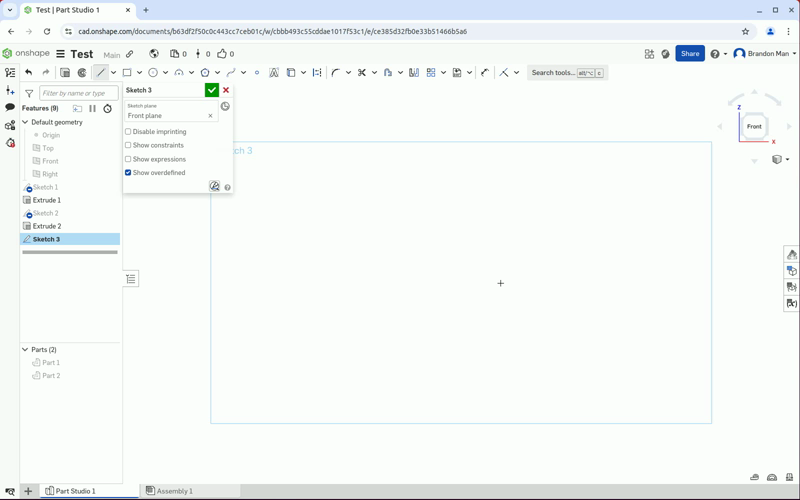
click(500, 282)
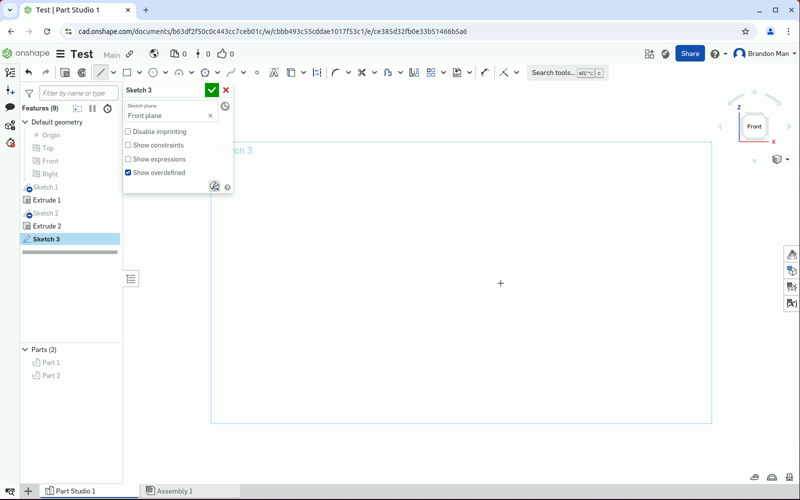
key_up(shift)
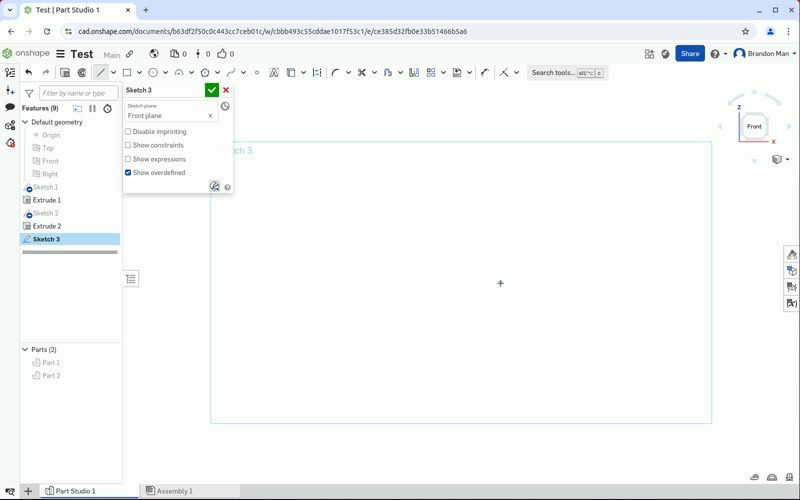
key_down(shift)
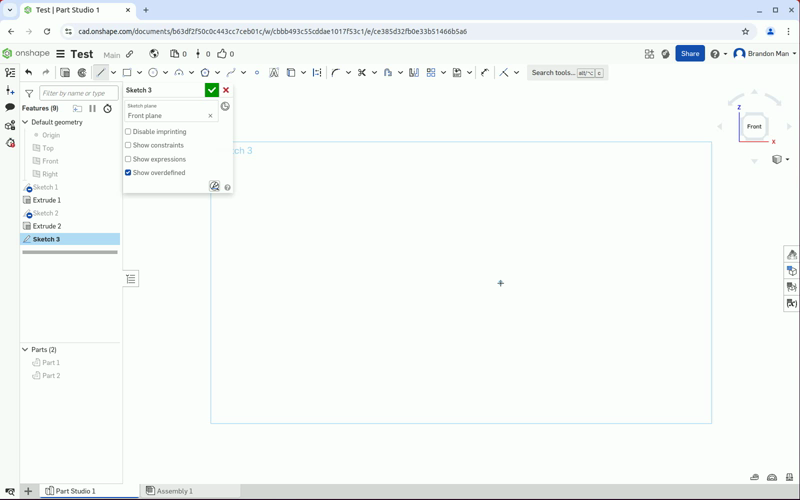
mouse_move(572, 282)
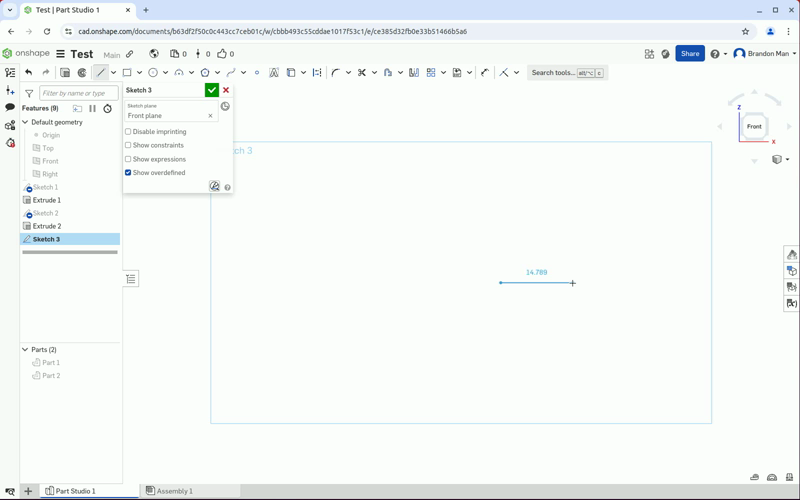
click(572, 282)
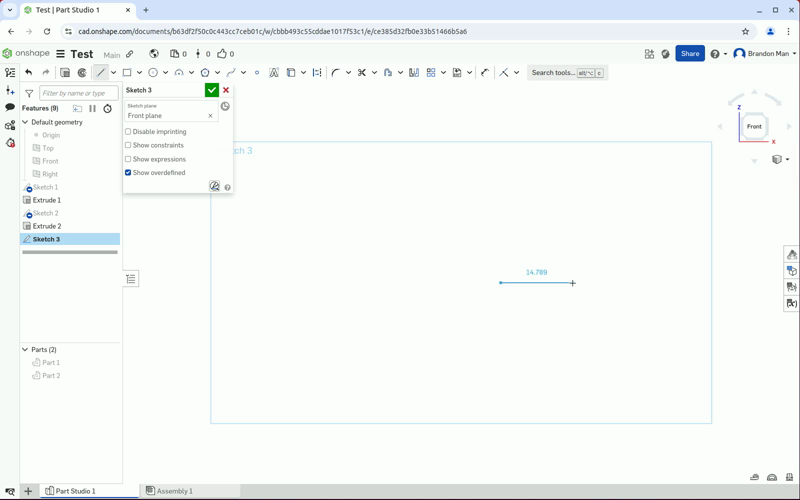
key_up(shift)
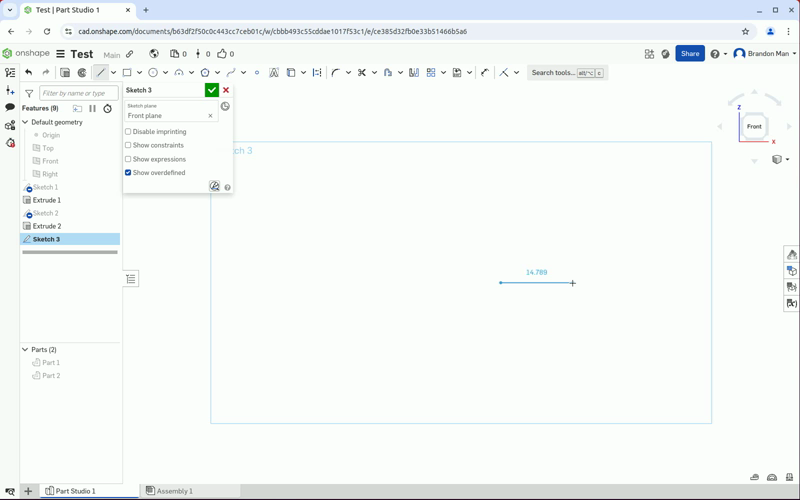
key_down(shift)
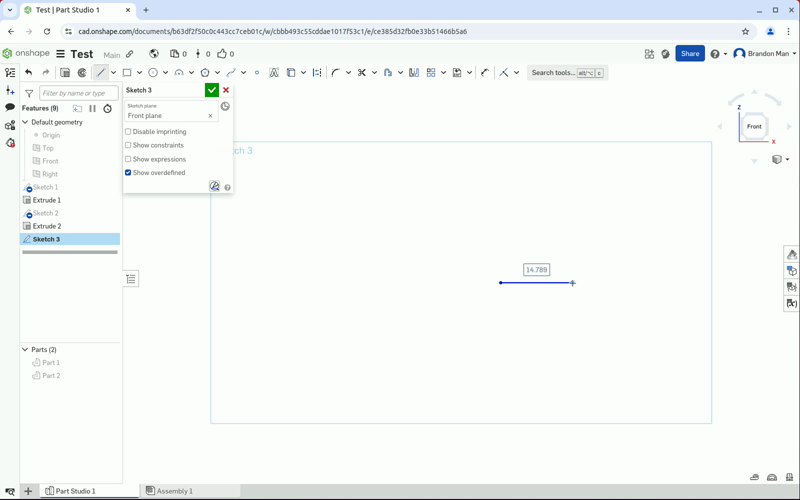
mouse_move(589, 282)
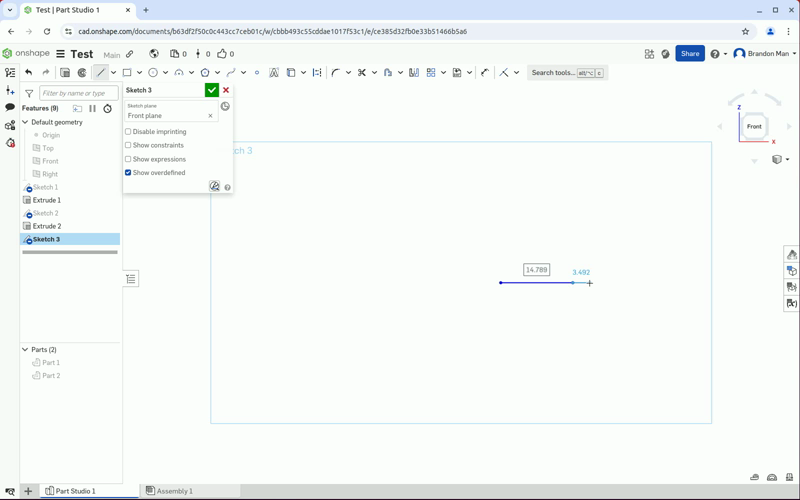
mouse_move(572, 254)
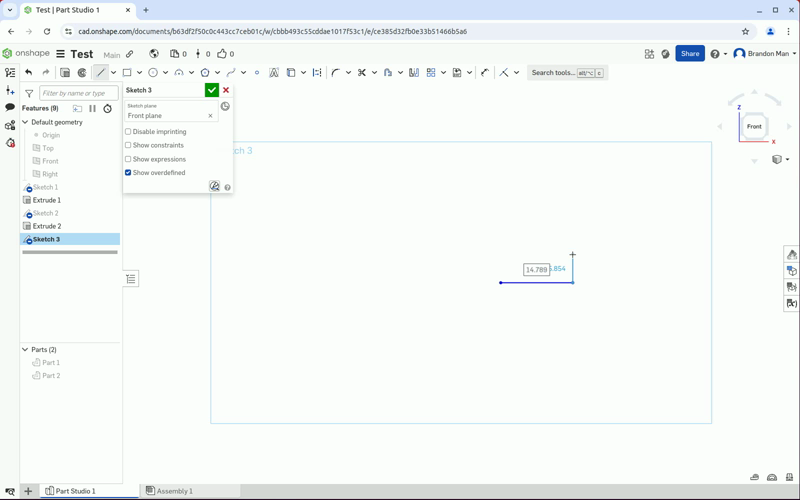
click(572, 254)
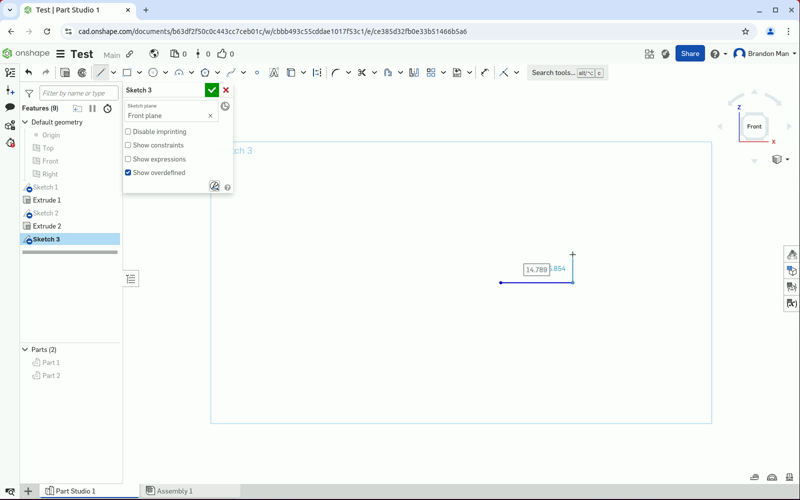
key_up(shift)
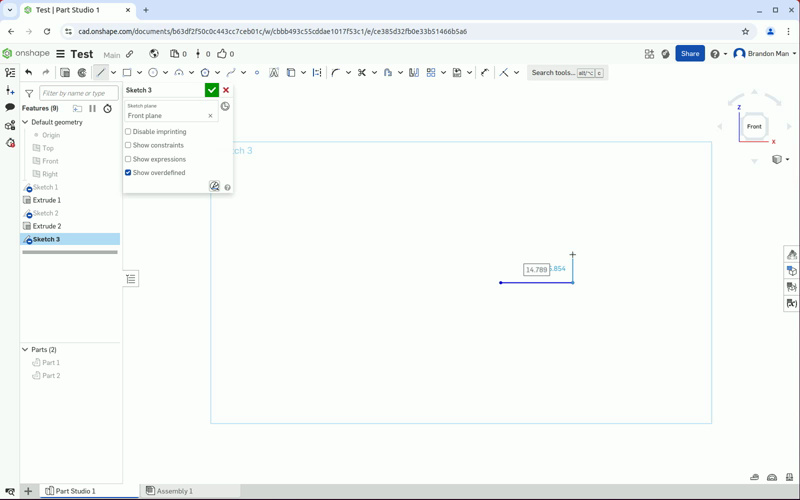
key_down(shift)
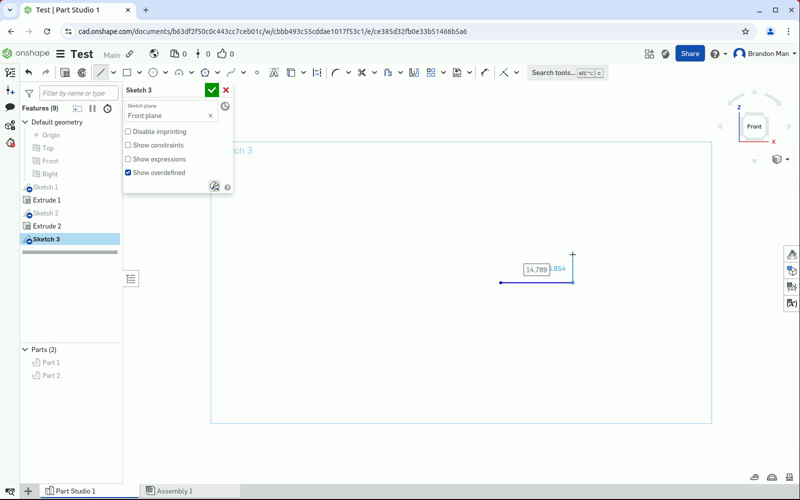
mouse_move(500, 254)
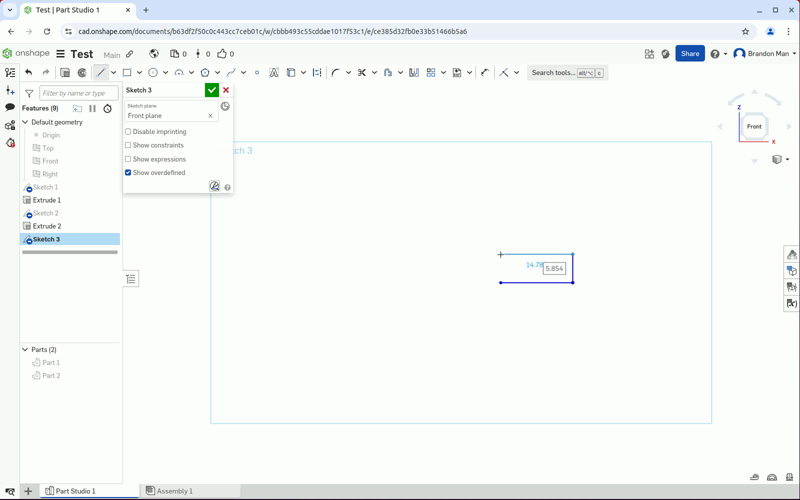
click(500, 254)
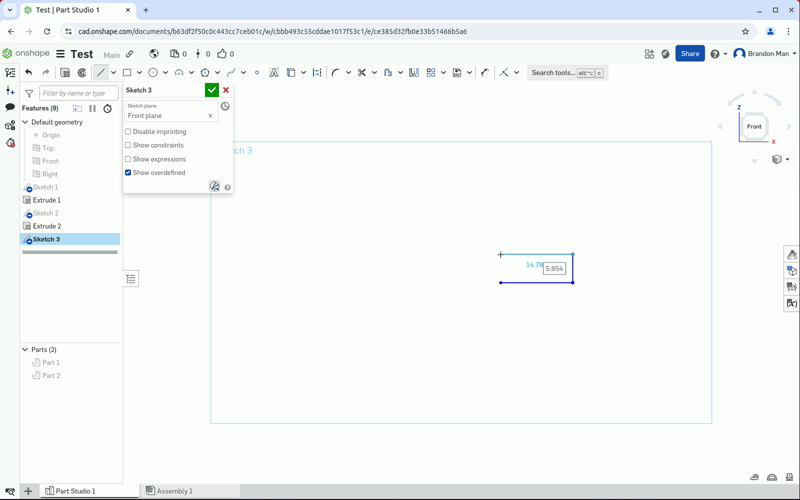
key_up(shift)
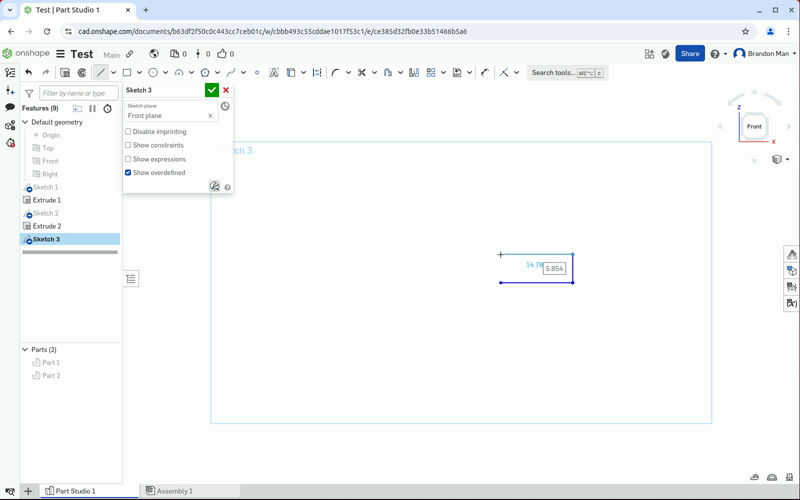
mouse_move(530, 254)
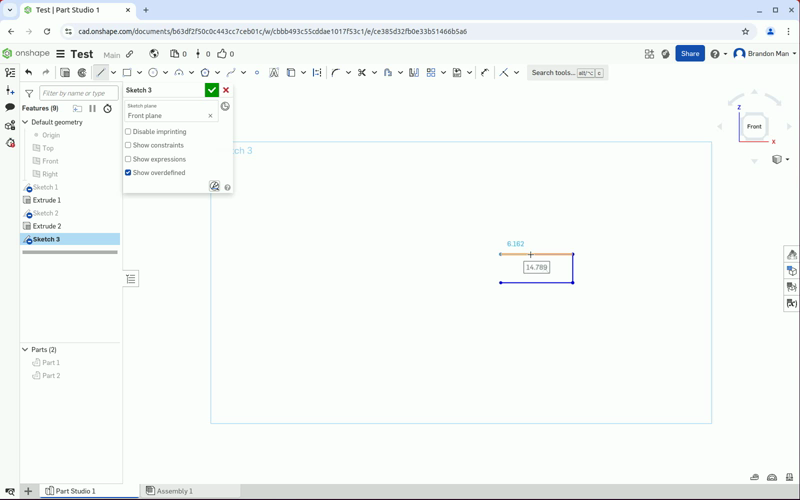
key_down(shift)
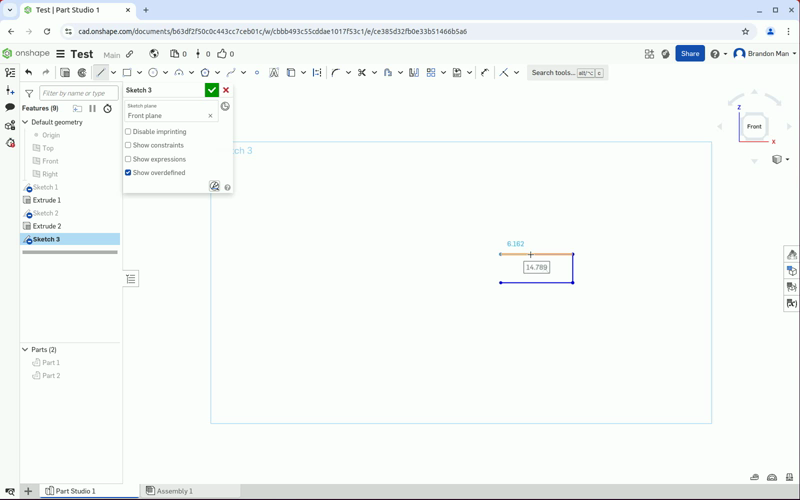
mouse_move(500, 282)
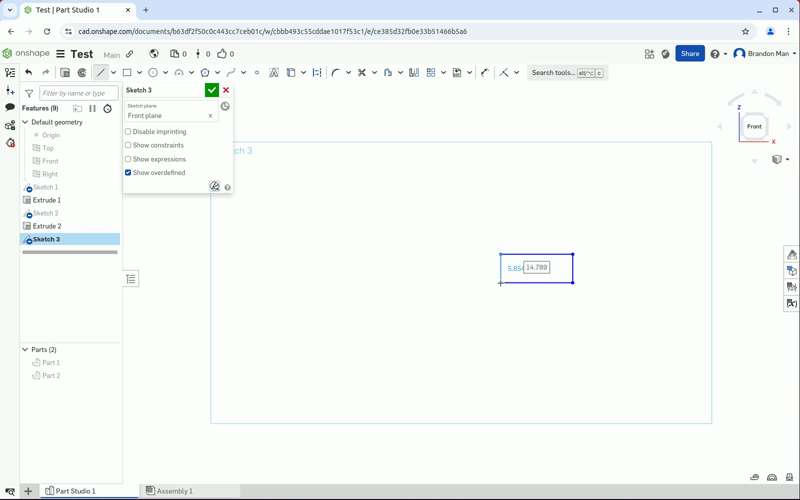
key_up(shift)
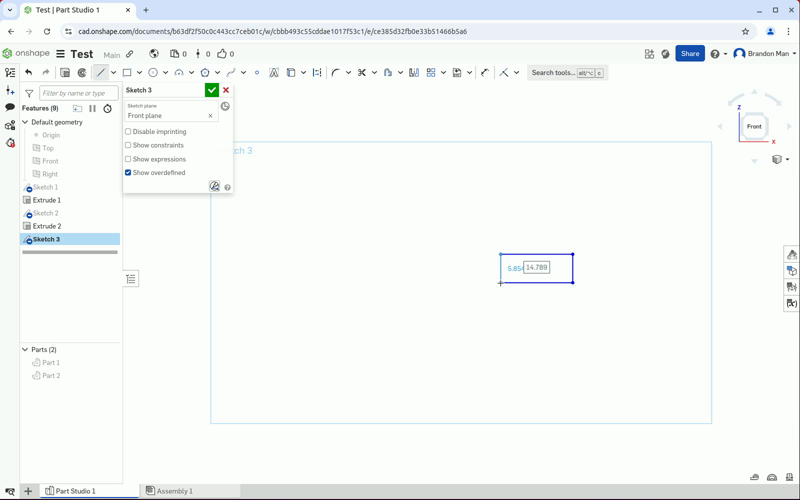
click(500, 282)
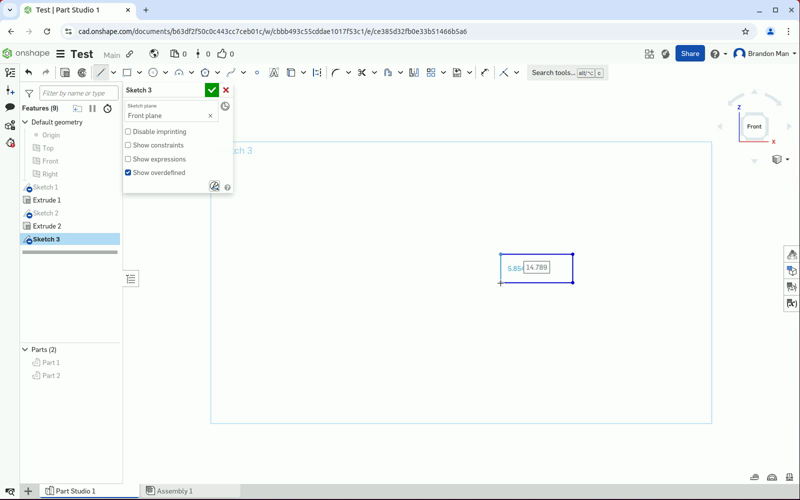
key(esc)
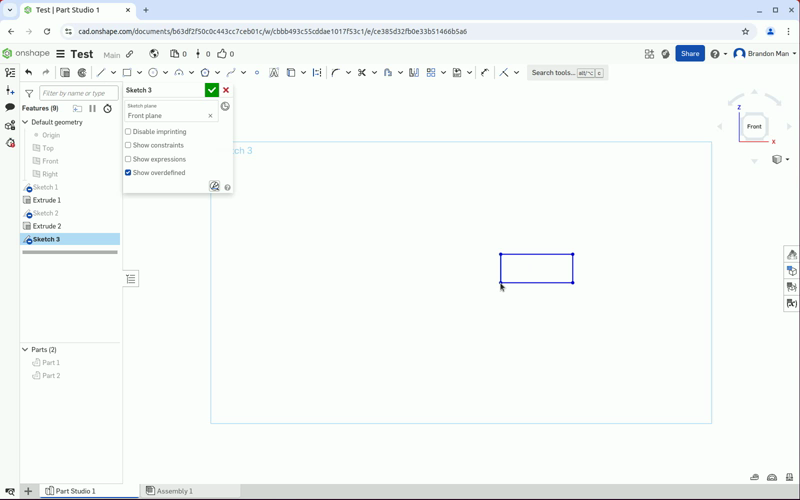
mouse_move(541, 260)
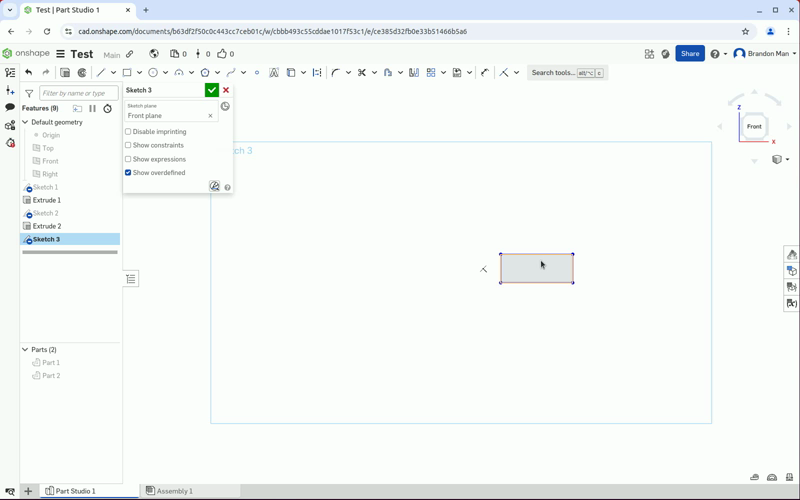
click(541, 260)
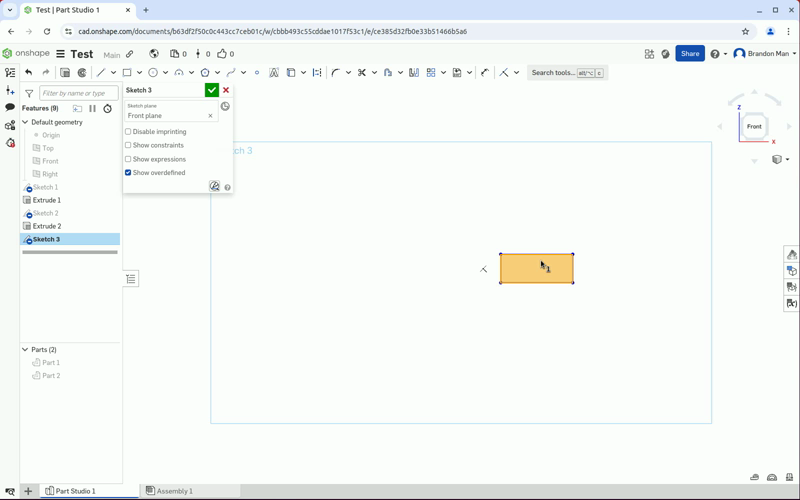
mouse_move(73, 352)
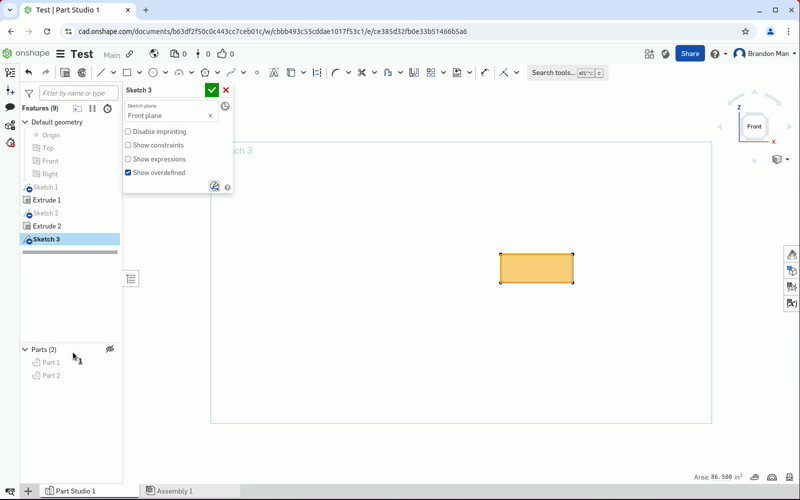
key(shift+y)
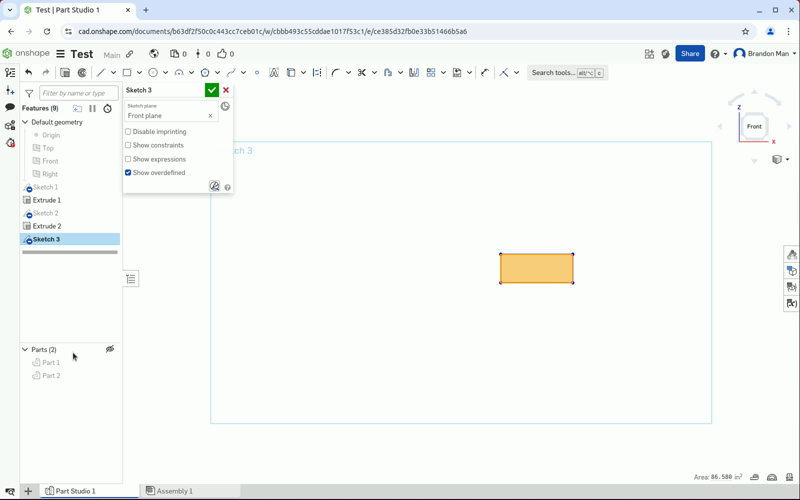
key(shift+e)
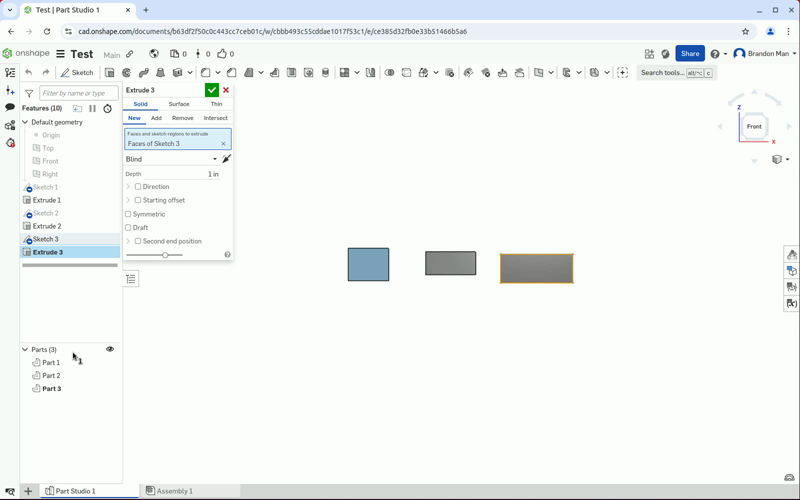
mouse_move(143, 106)
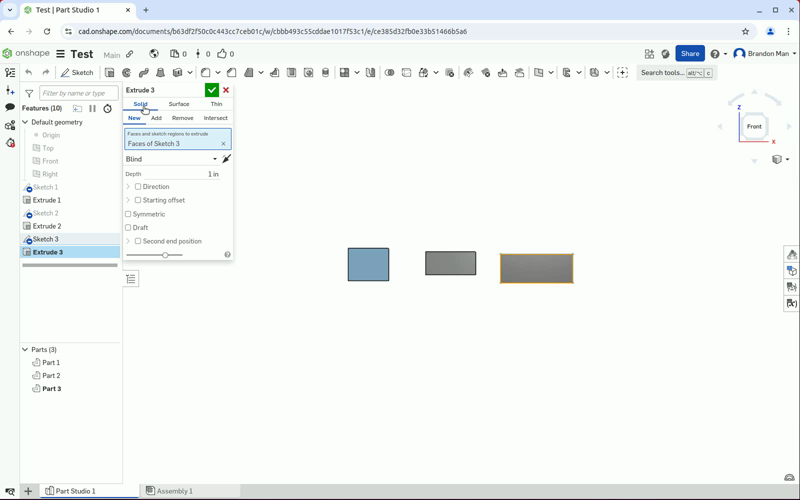
click(143, 106)
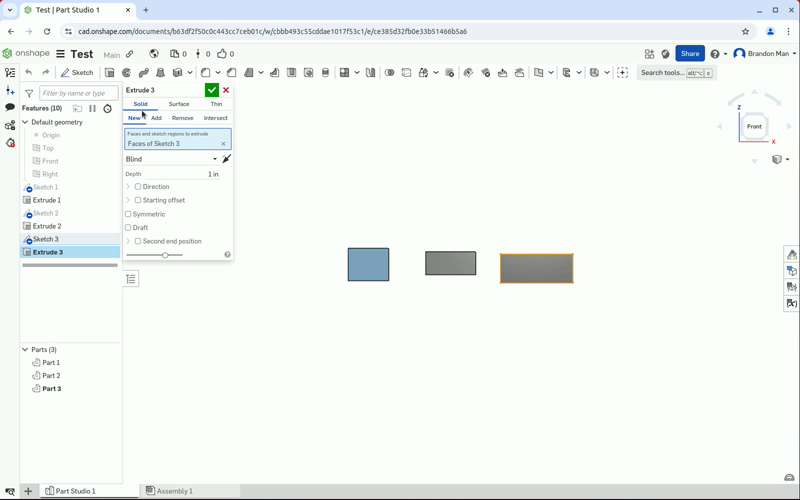
mouse_move(137, 120)
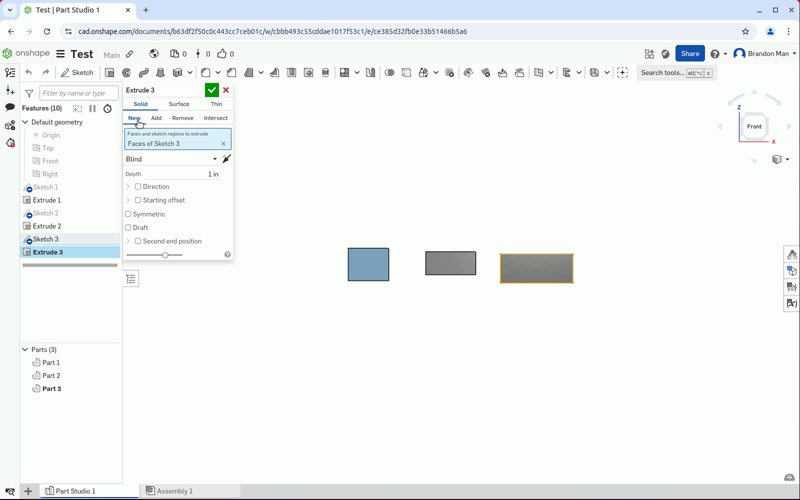
click(137, 120)
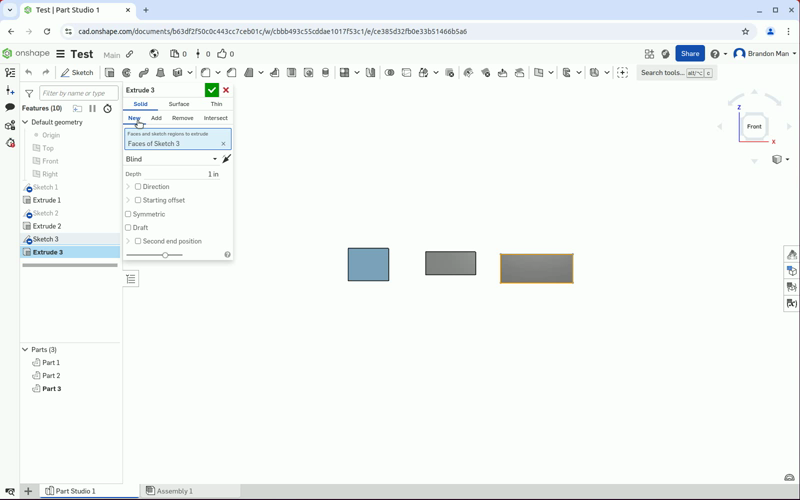
key(tab, 4)
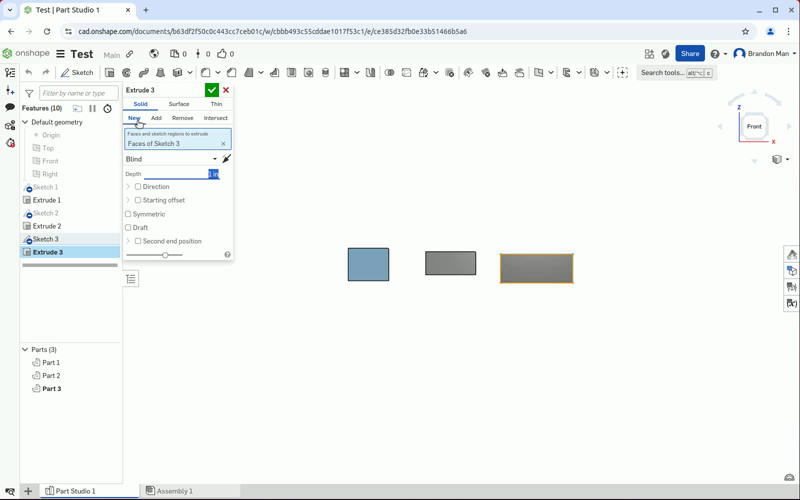
text(3.851)
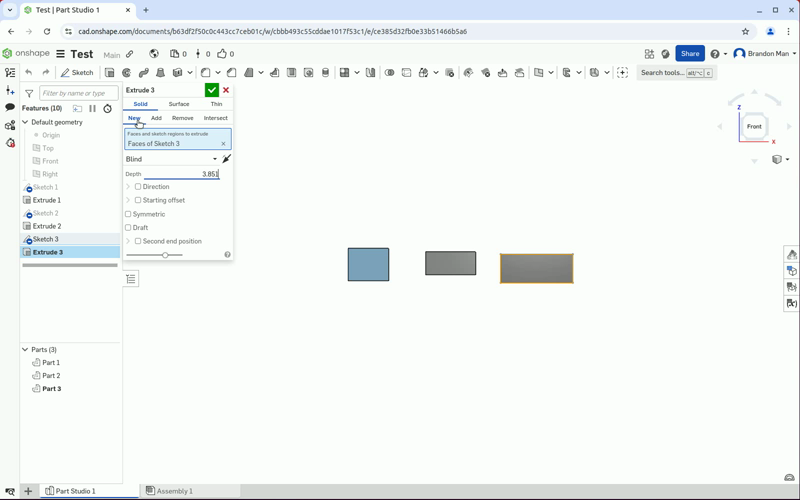
key(enter)
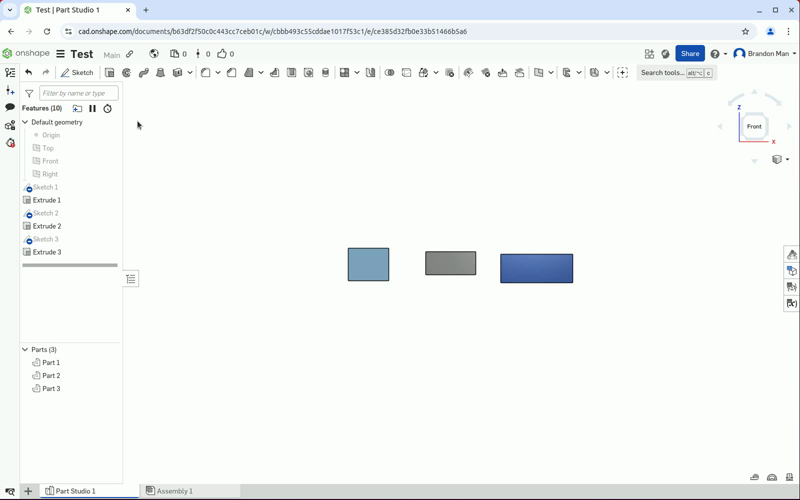
key(shift+h)
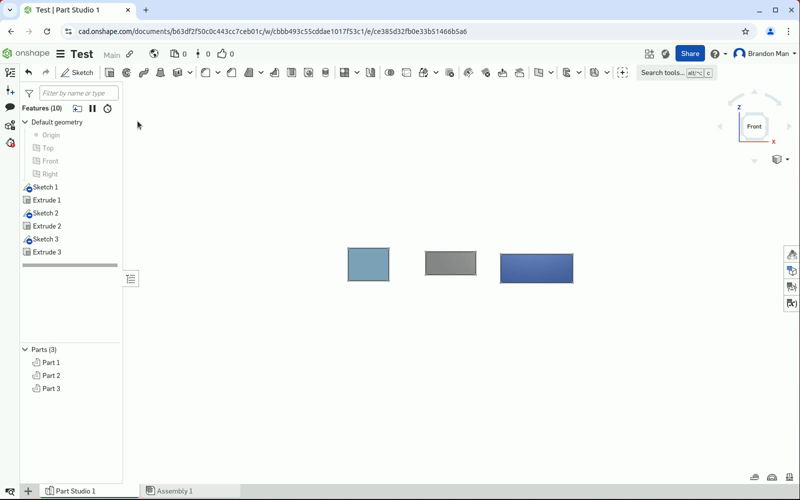
key(shift+h)
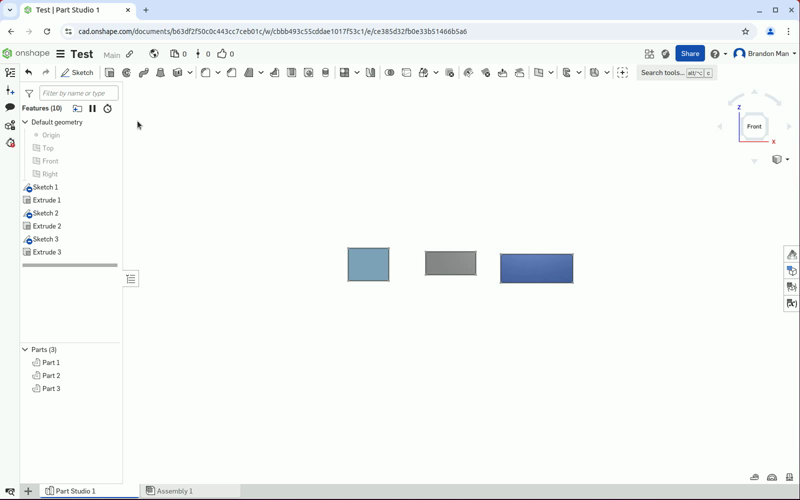
key(shift+7)
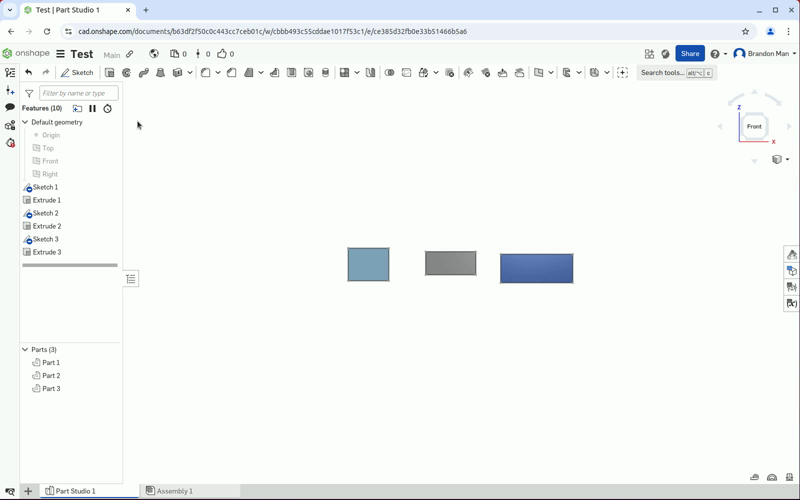
key(left, 2)
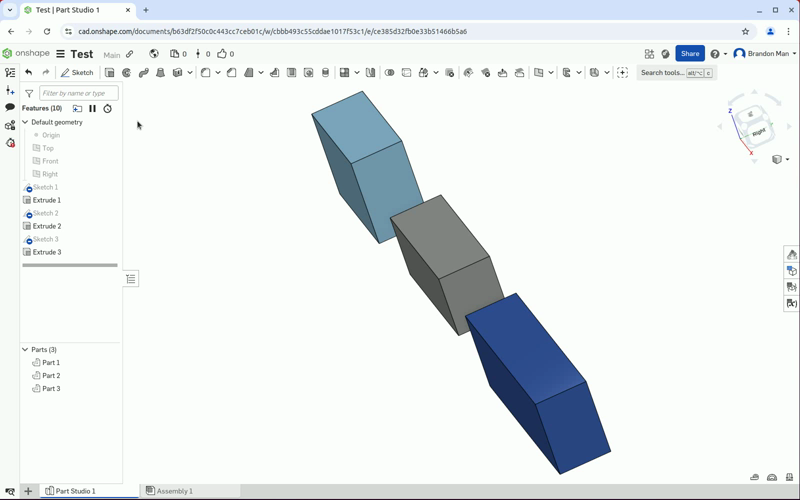
key(down, 2)
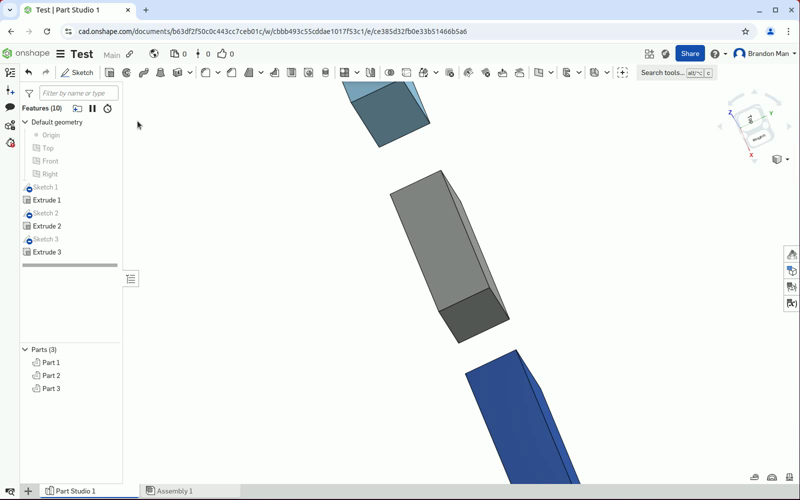
key(up, 2)
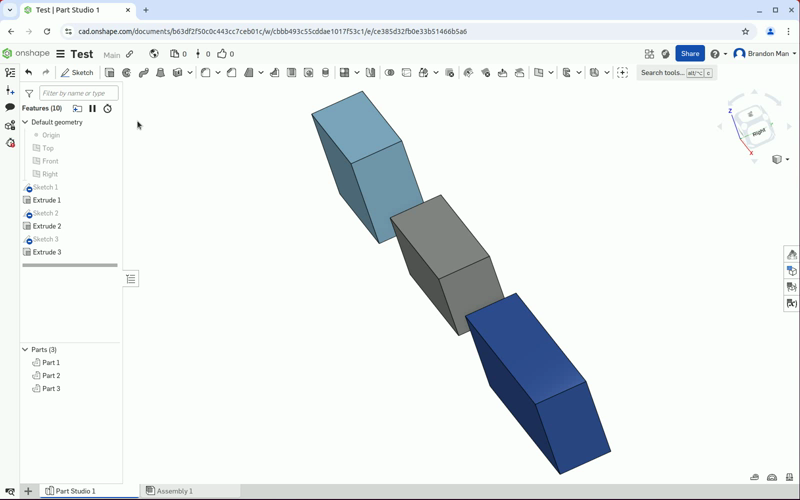
key(right, 2)
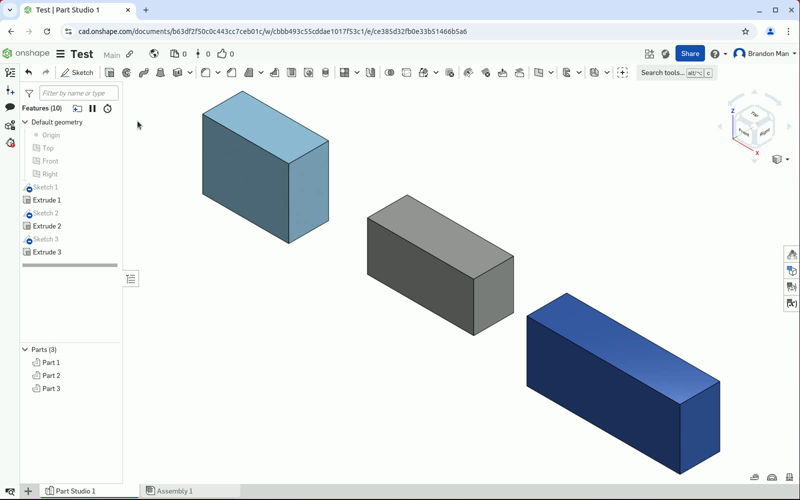
mouse_move(73, 189)
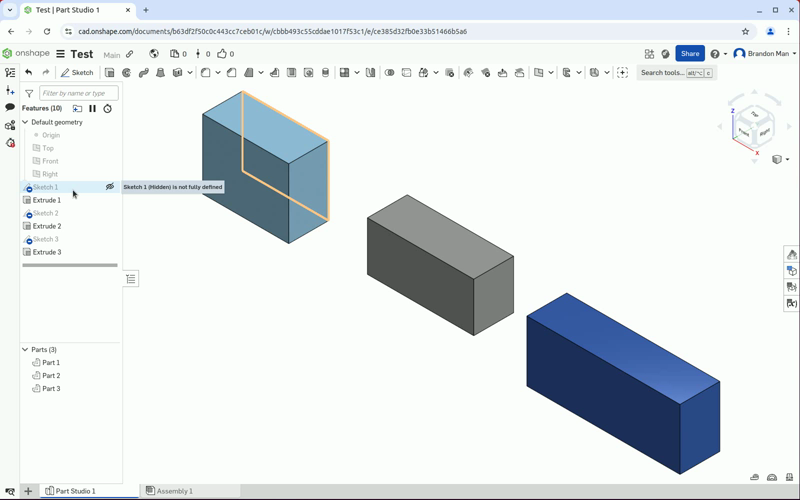
click(73, 189)